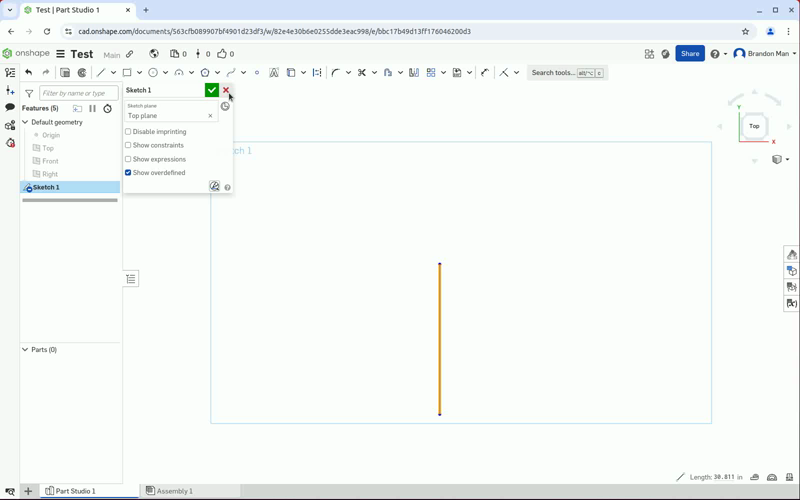
key(shift+h)
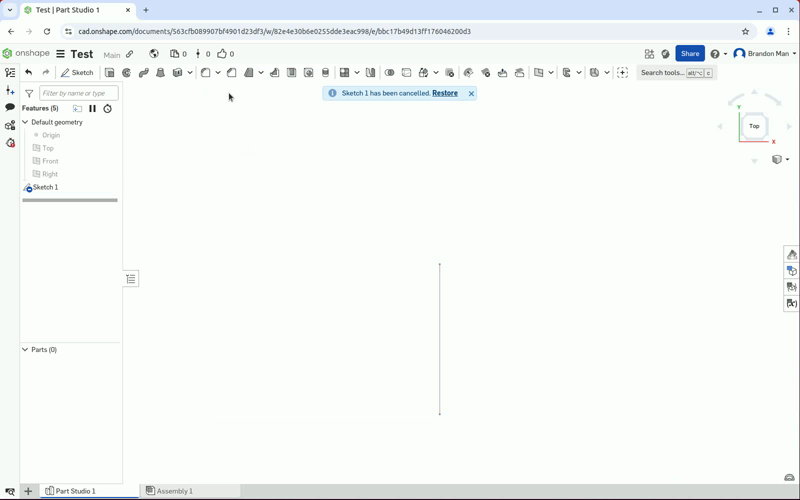
key(shift+s)
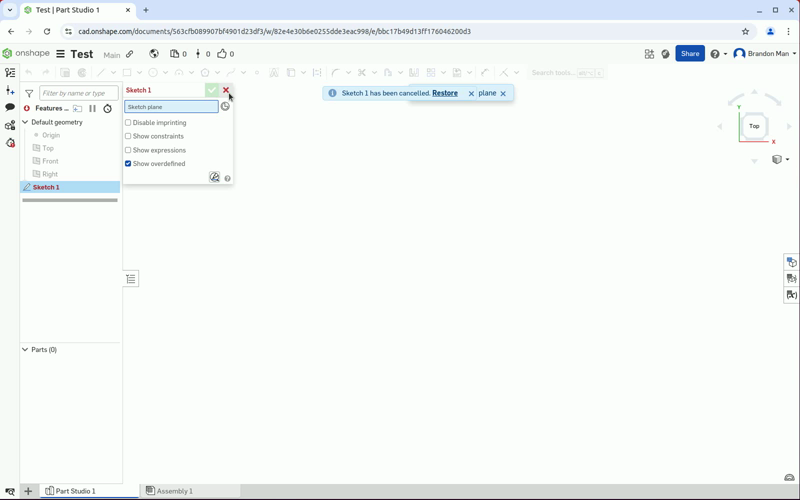
mouse_move(73, 150)
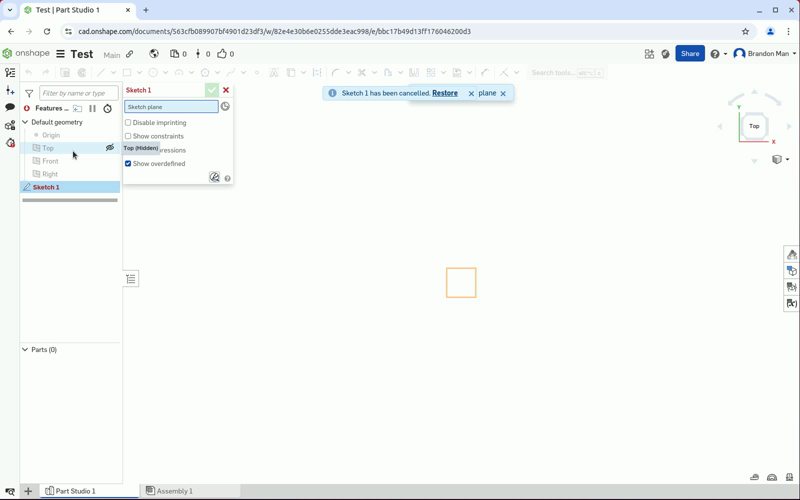
click(73, 150)
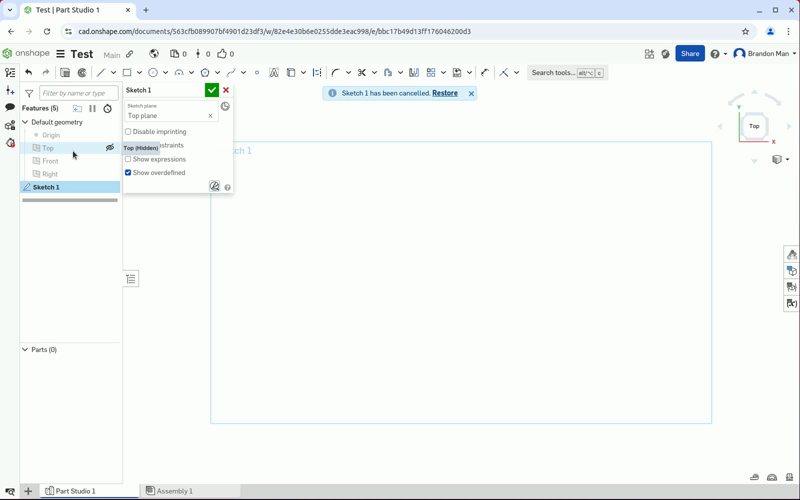
mouse_move(73, 352)
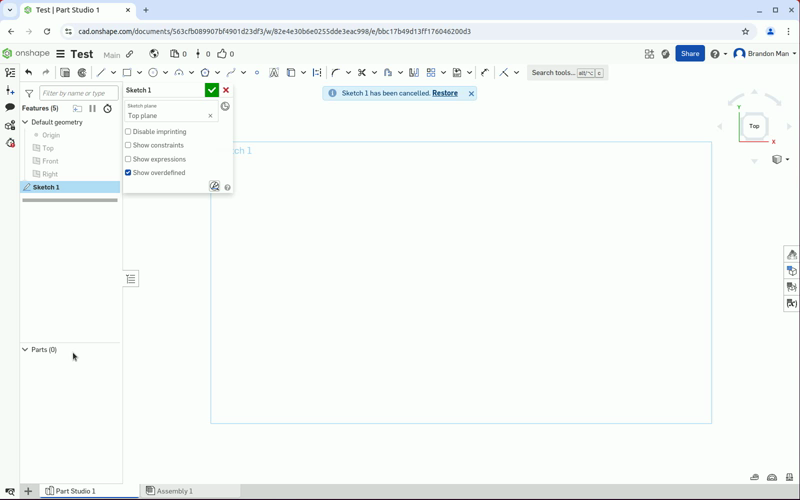
key(y)
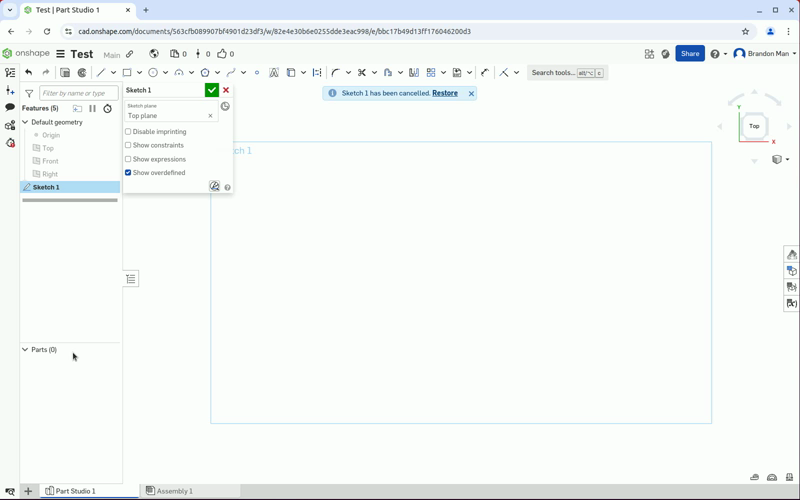
key(c)
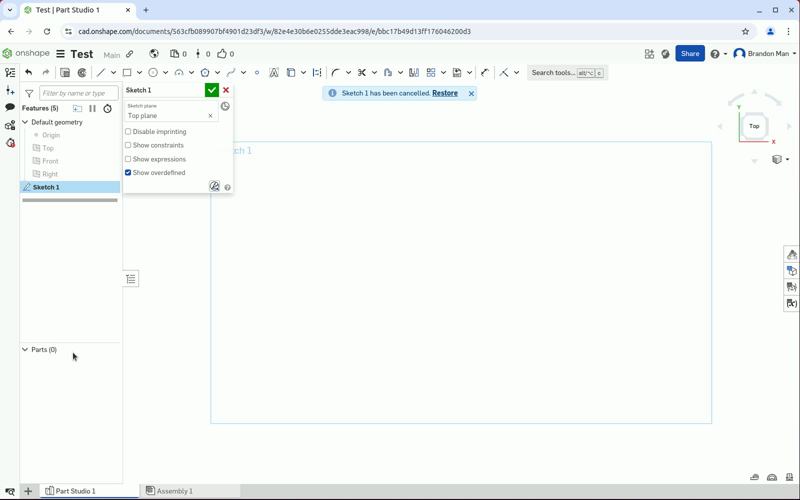
key_down(shift)
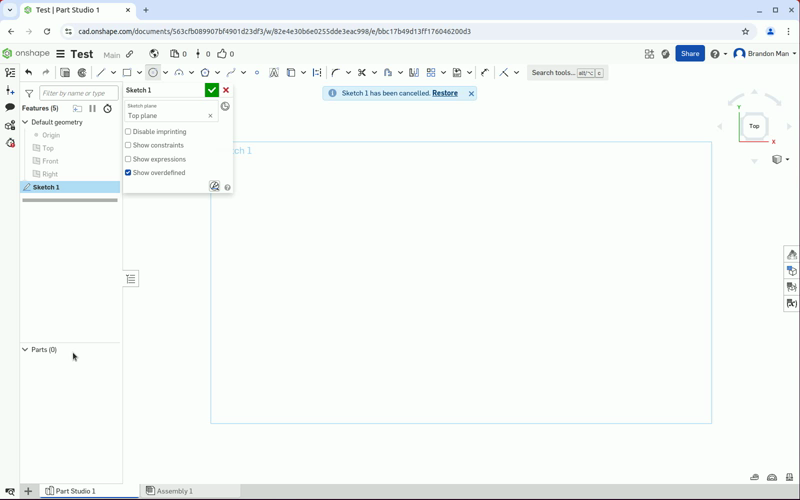
mouse_move(461, 185)
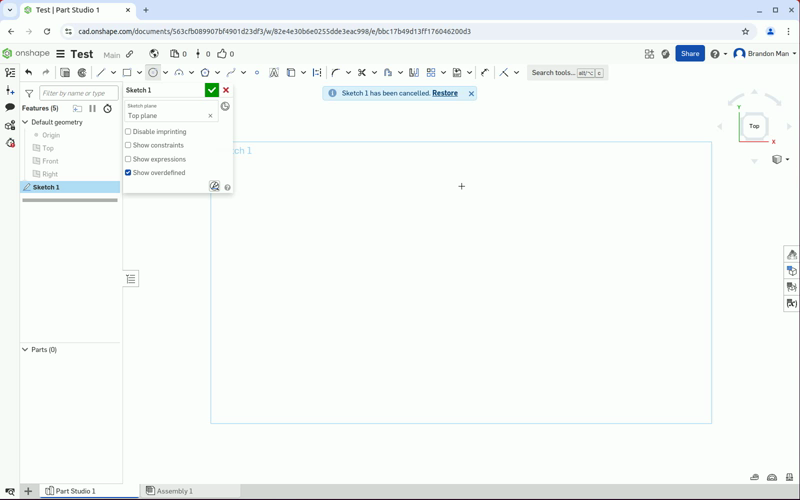
click(461, 185)
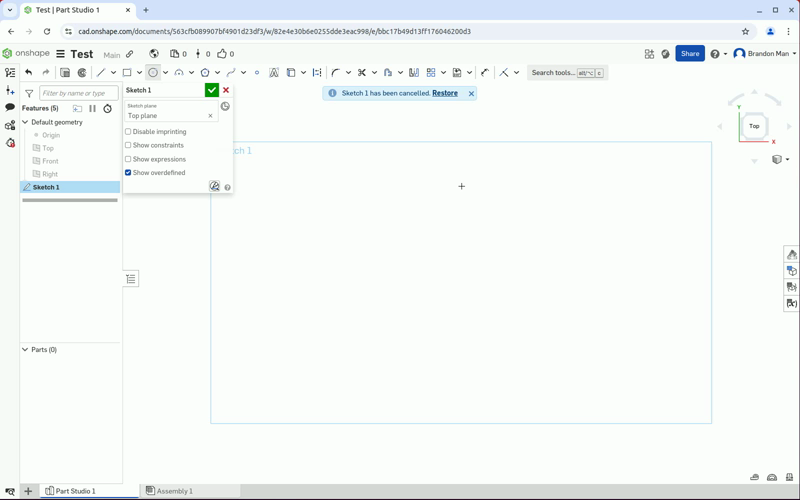
key_up(shift)
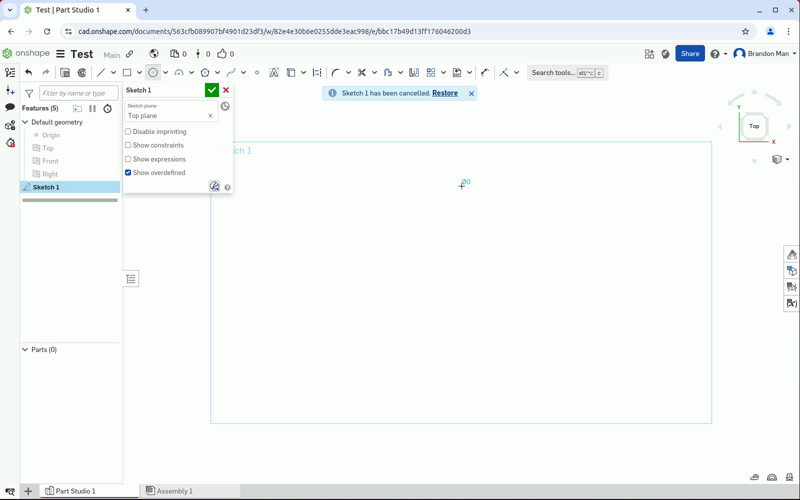
mouse_move(478, 185)
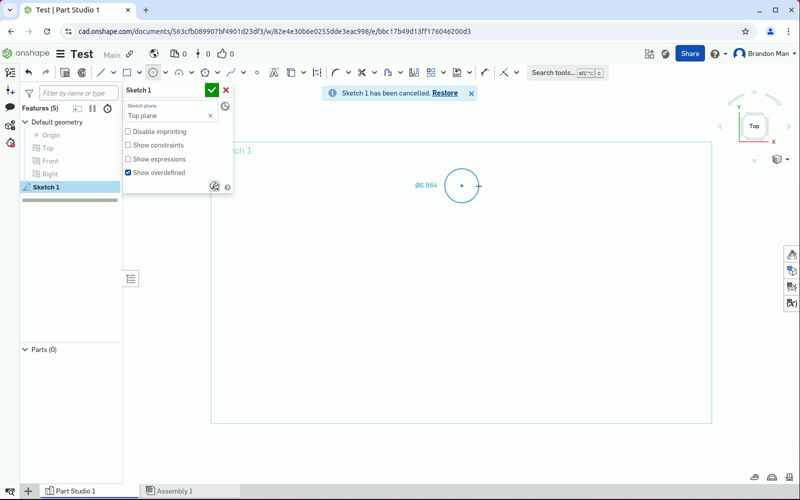
click(478, 185)
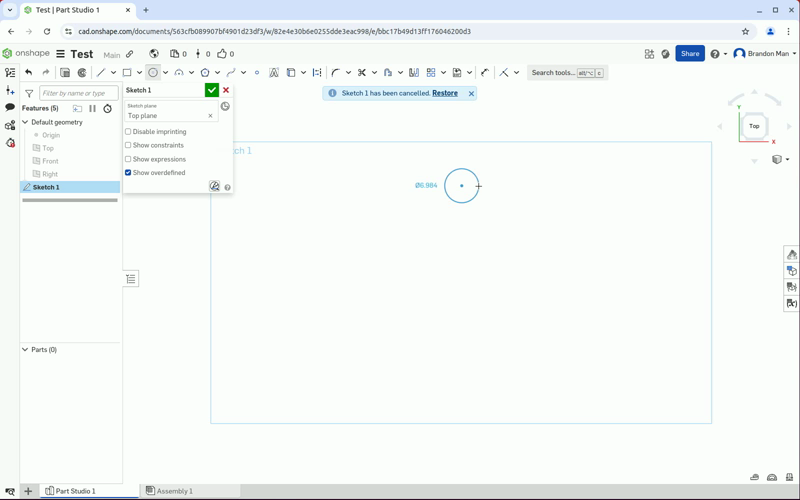
key(esc)
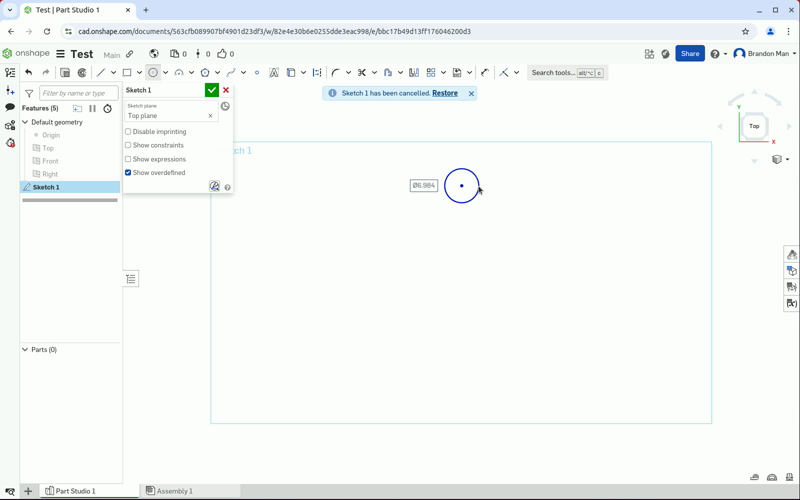
mouse_move(459, 193)
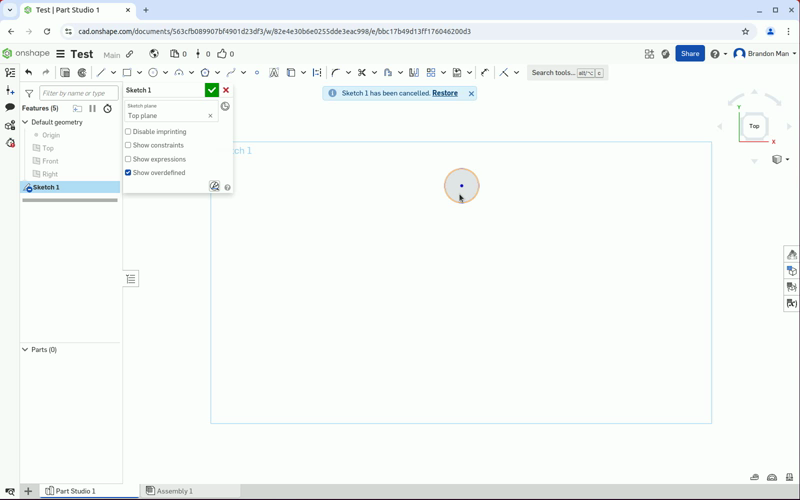
scroll(6)
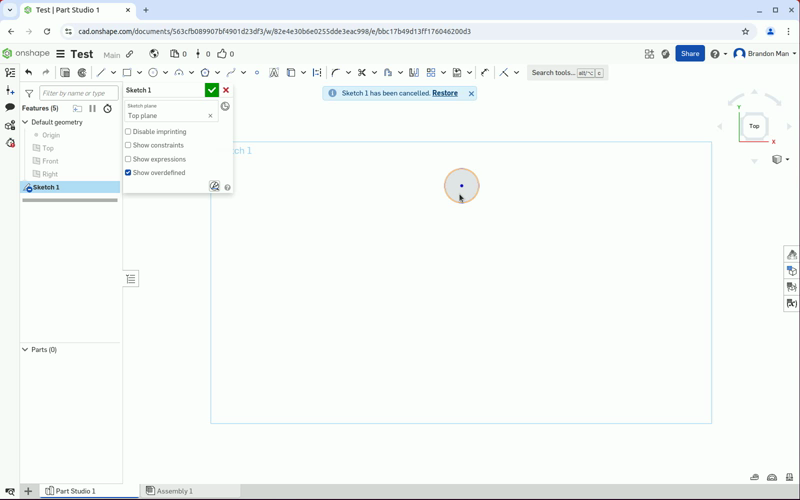
scroll(6)
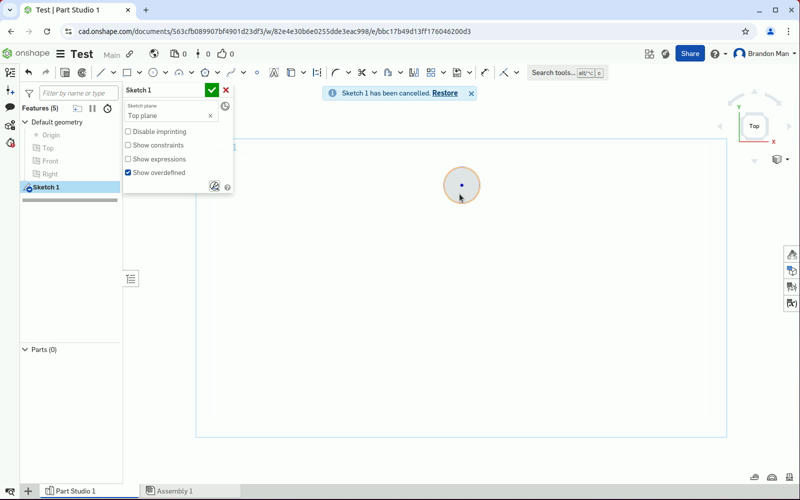
scroll(6)
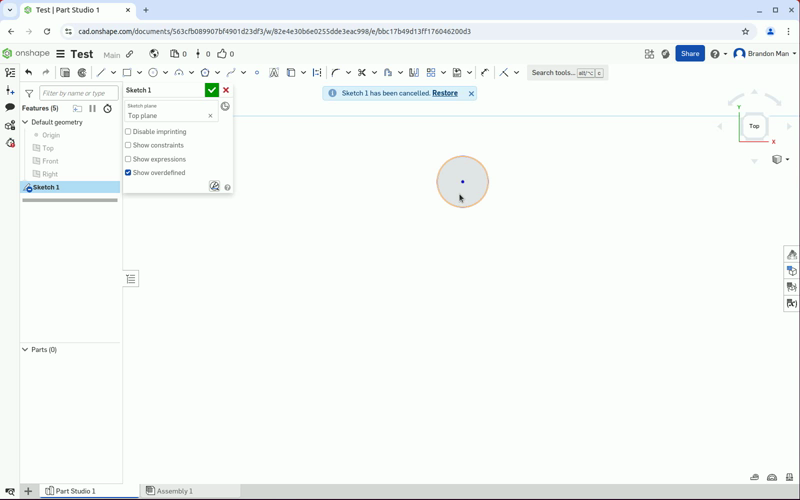
scroll(6)
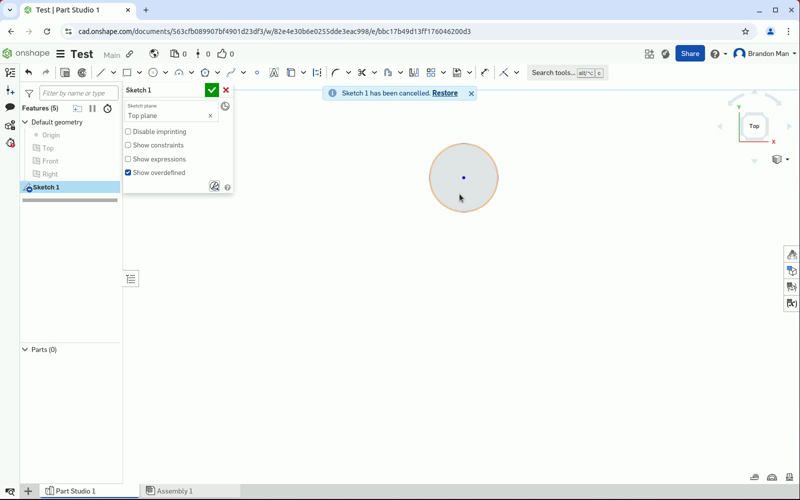
scroll(6)
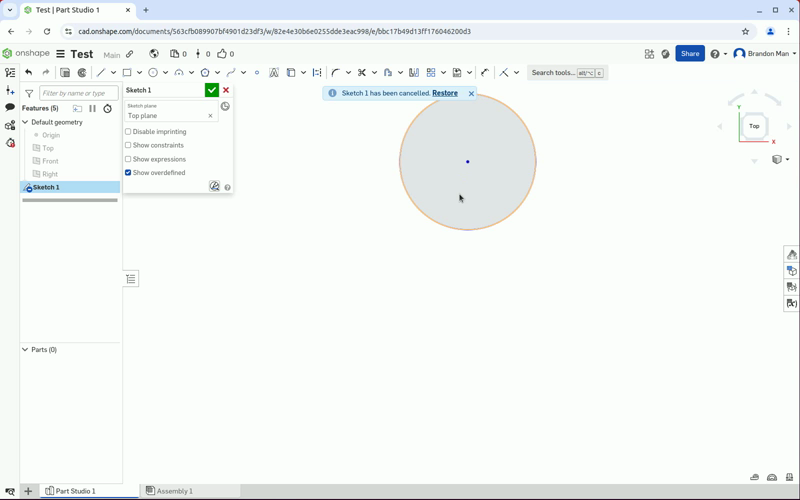
scroll(6)
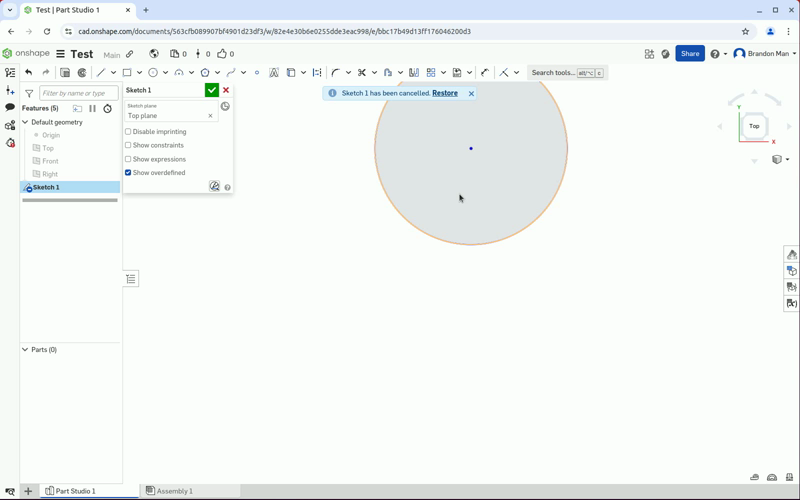
scroll(6)
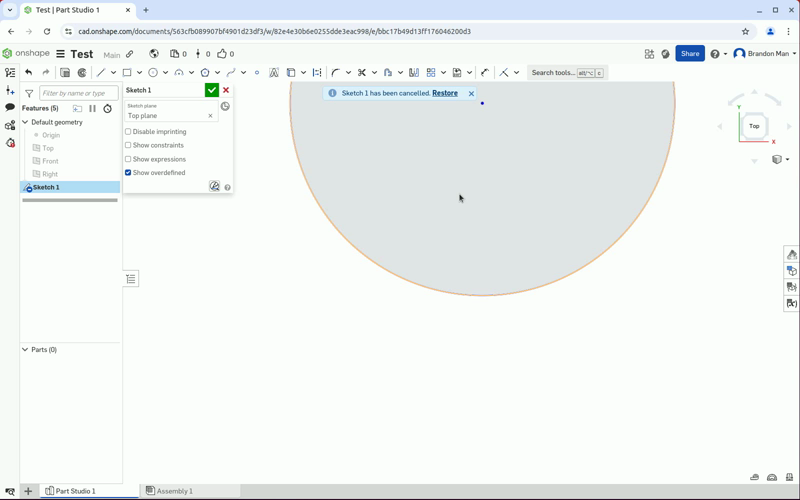
click(459, 193)
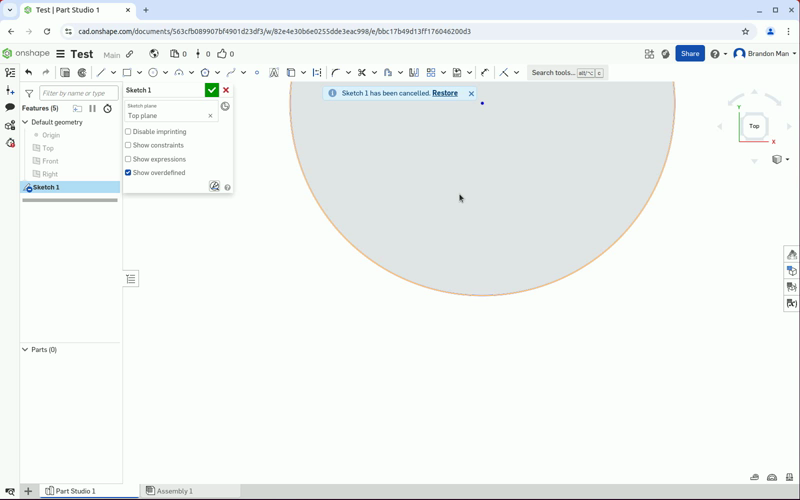
scroll(-6)
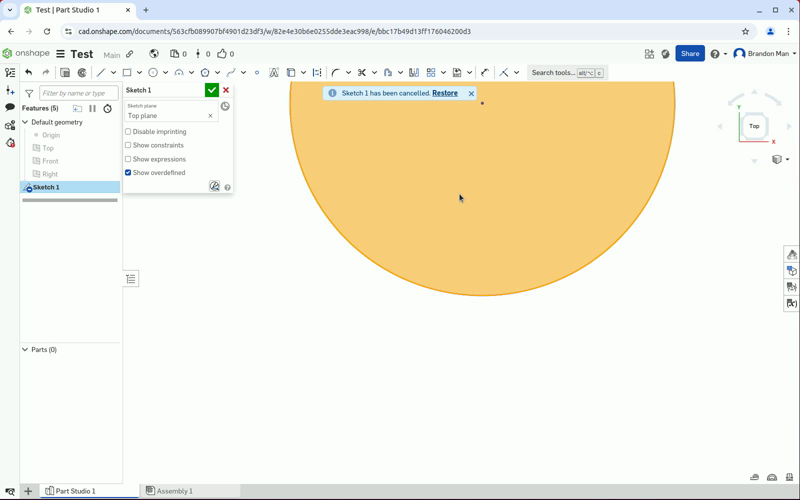
scroll(-6)
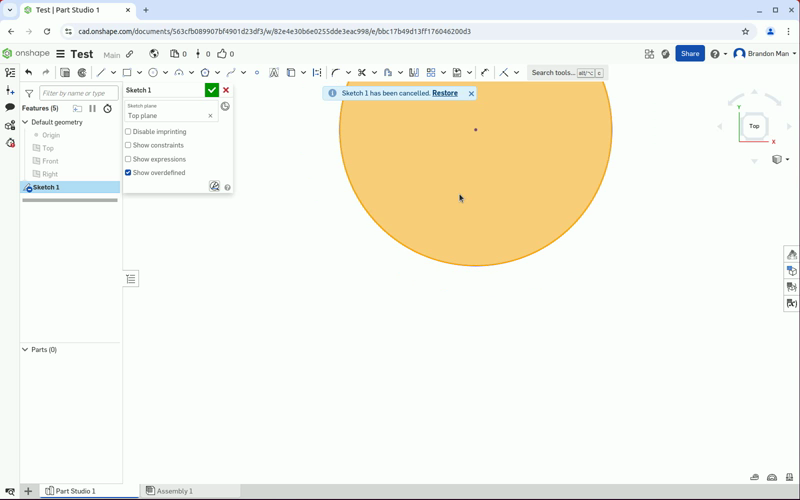
scroll(-6)
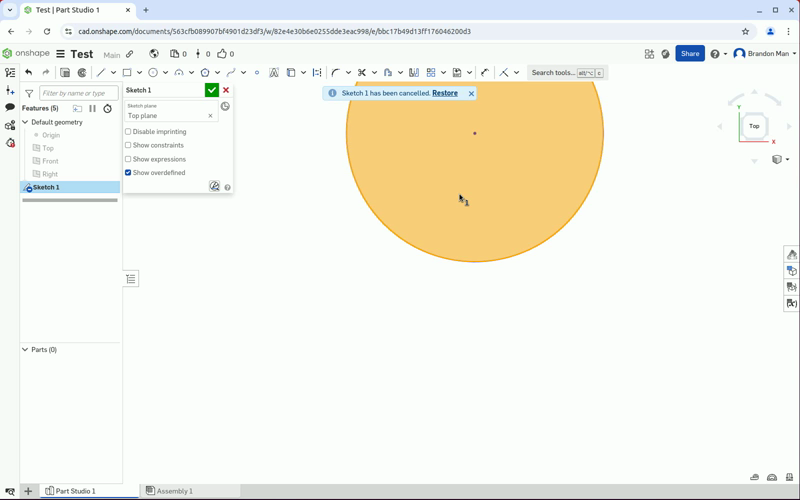
scroll(-6)
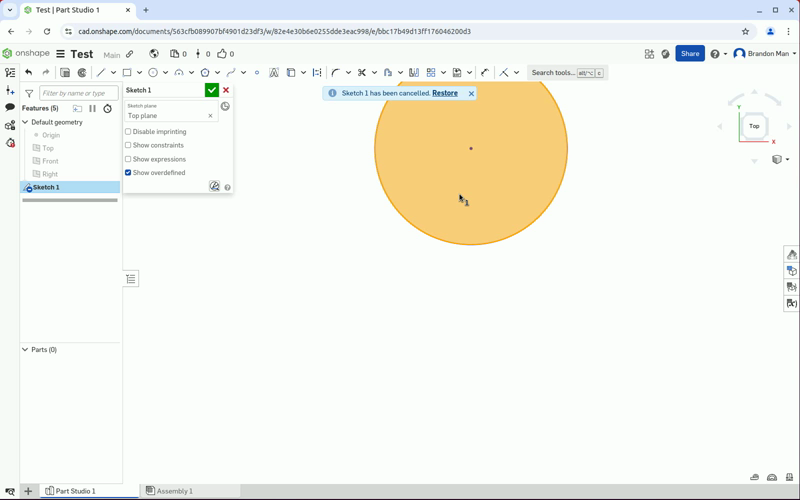
scroll(-6)
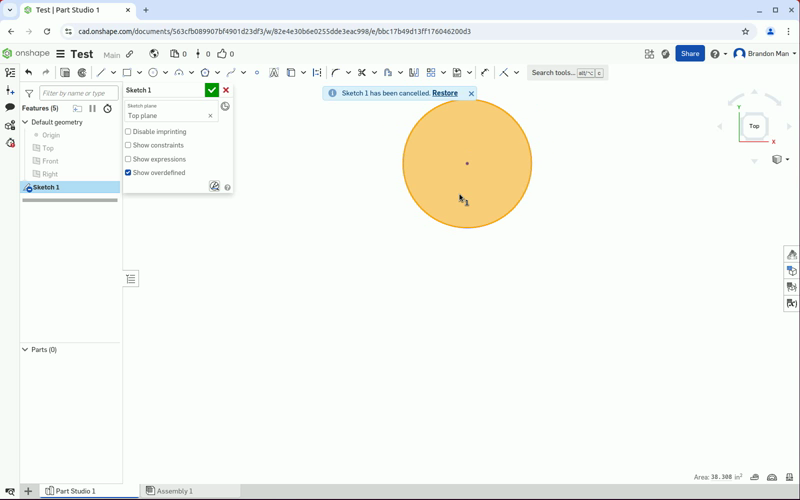
scroll(-6)
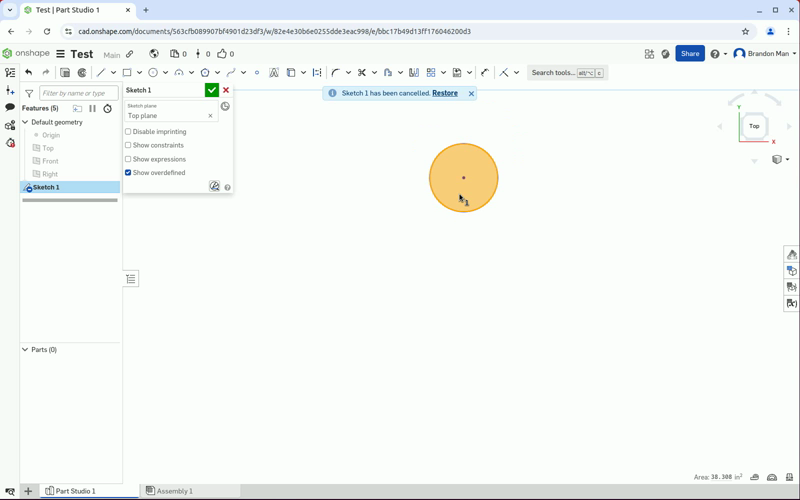
scroll(-6)
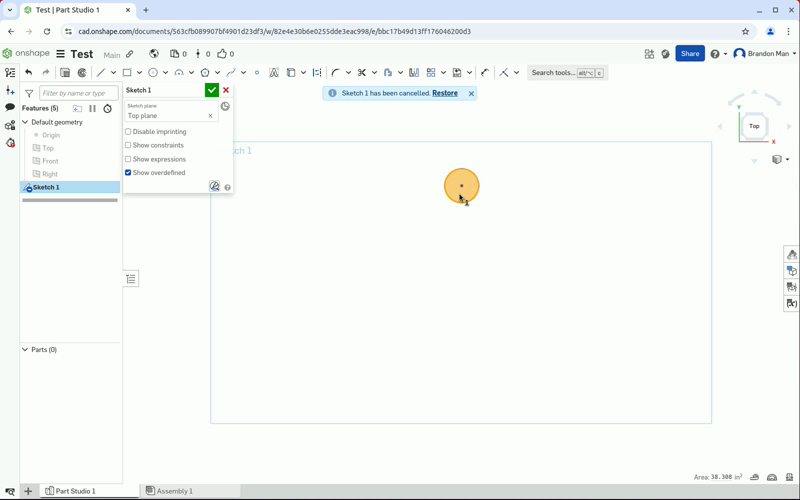
mouse_move(73, 352)
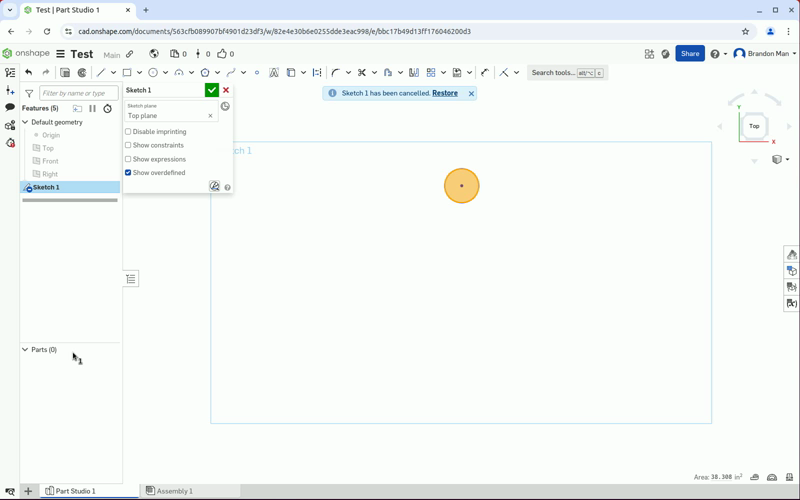
key(shift+y)
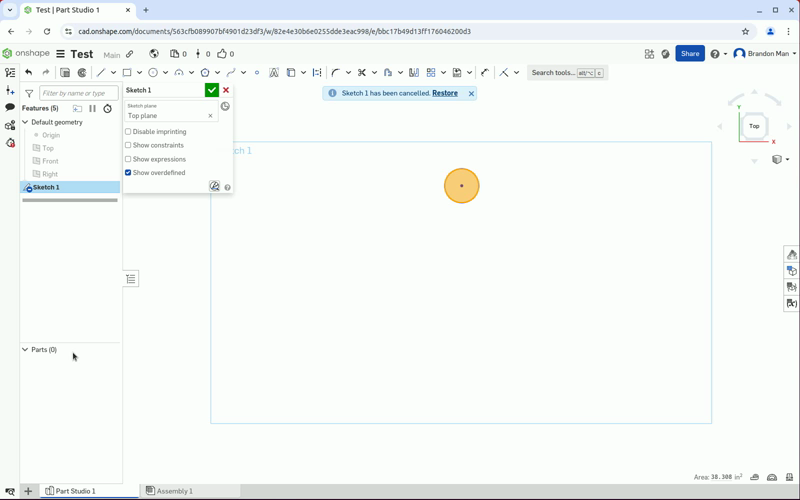
key(shift+e)
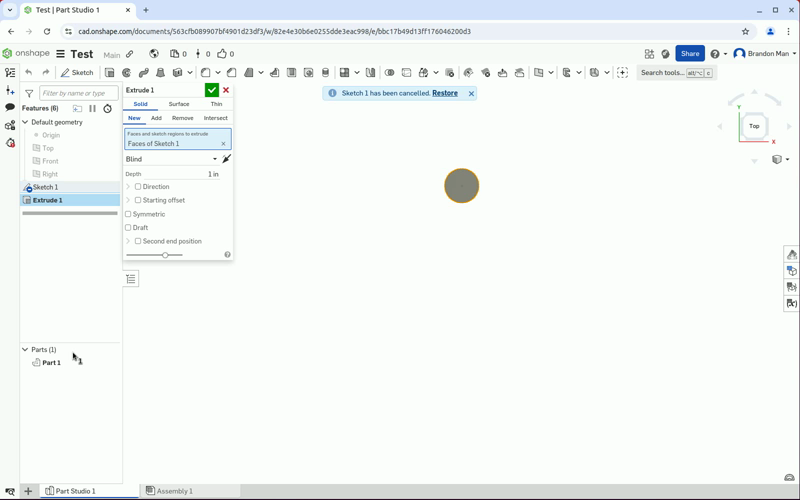
mouse_move(143, 106)
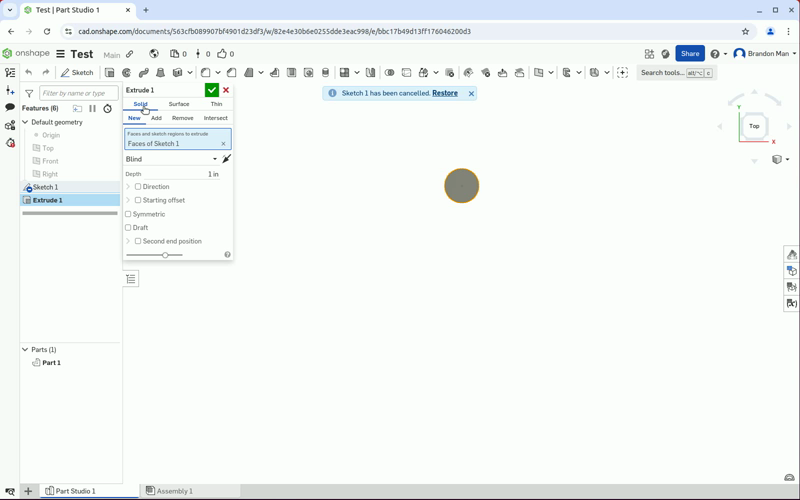
click(143, 106)
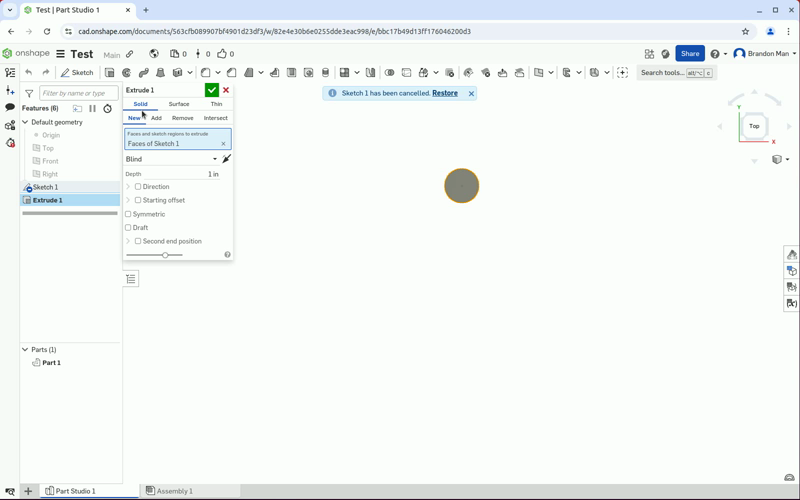
mouse_move(137, 120)
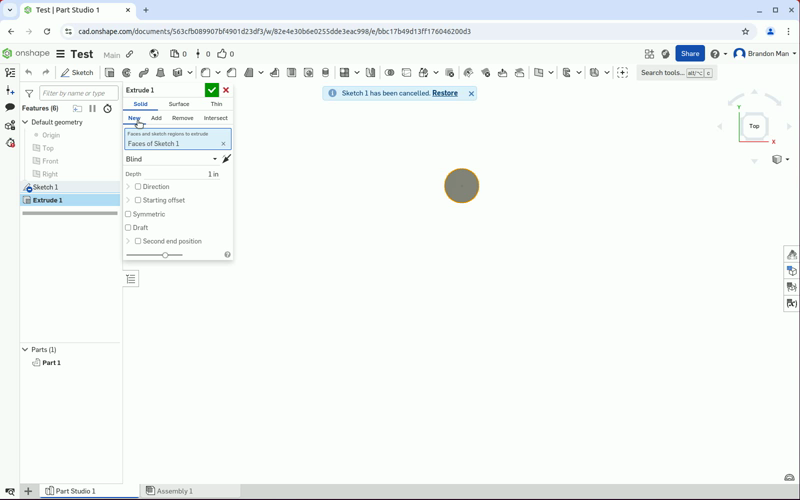
click(137, 120)
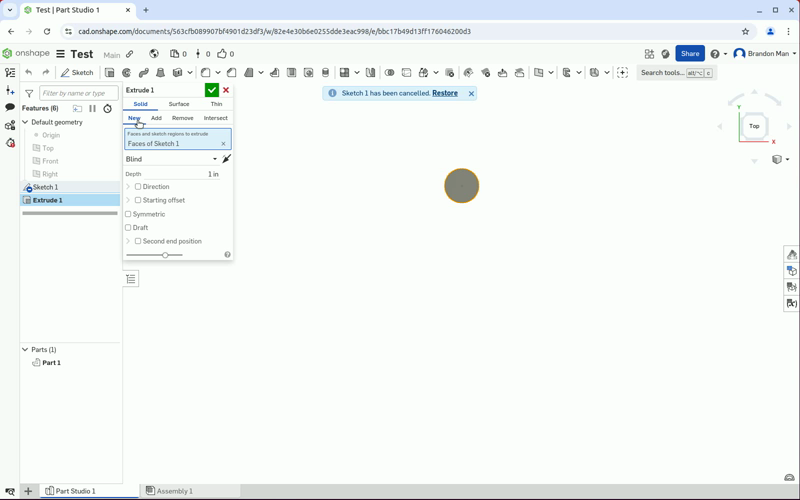
key(tab, 4)
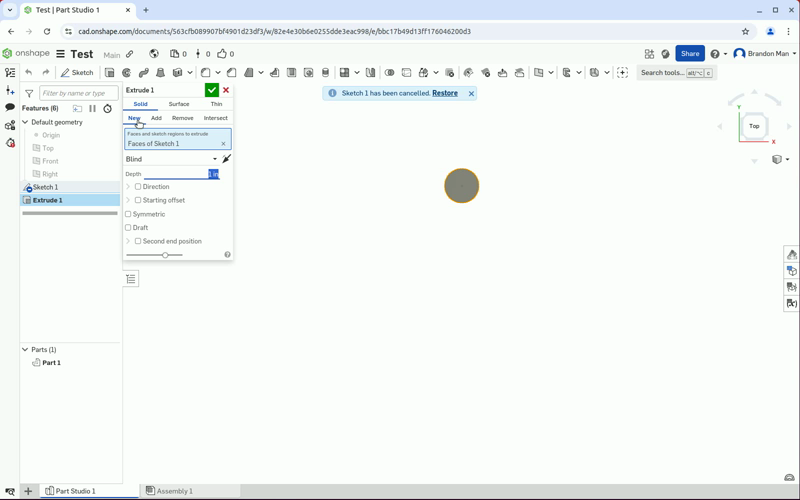
text(2.648)
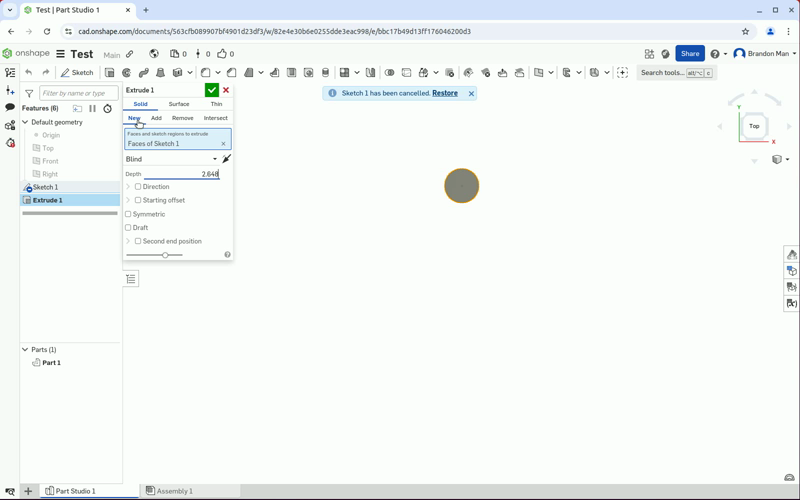
key(tab, 3)
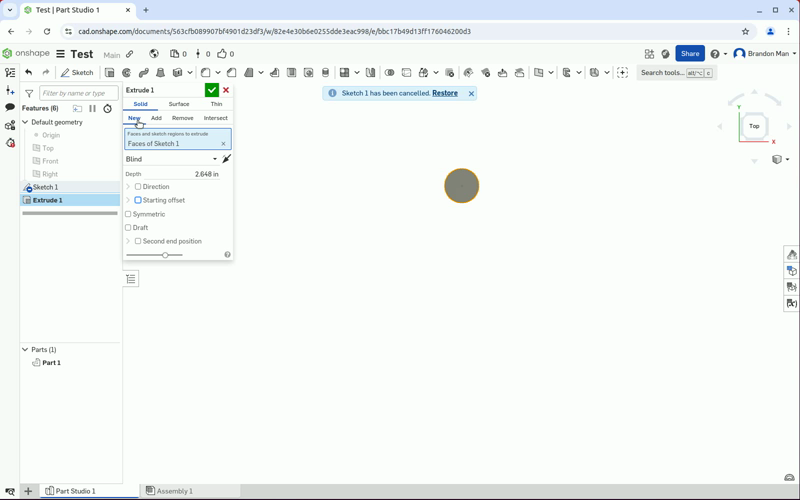
key(tab, 2)
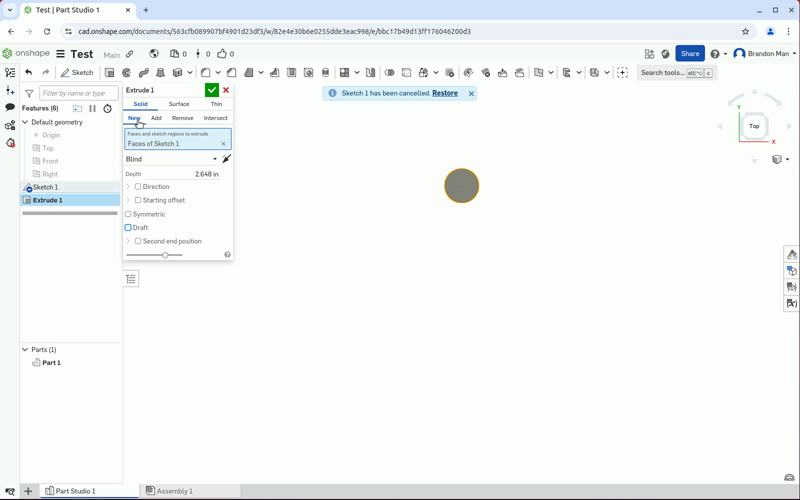
key(space)
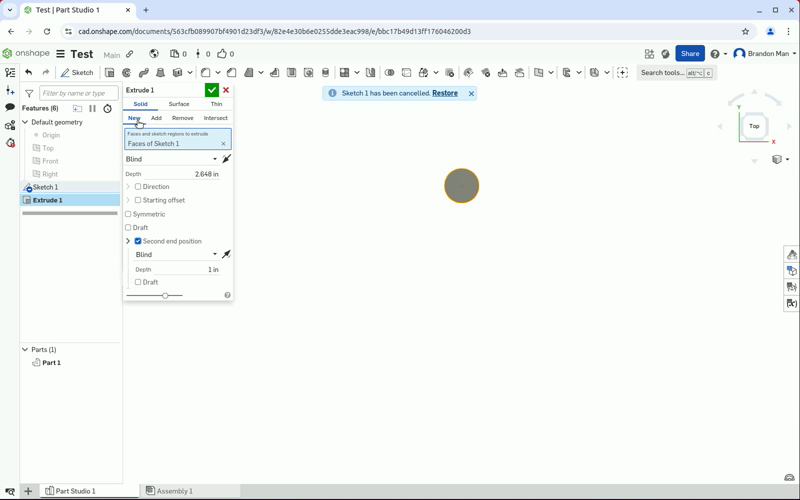
key(tab, 3)
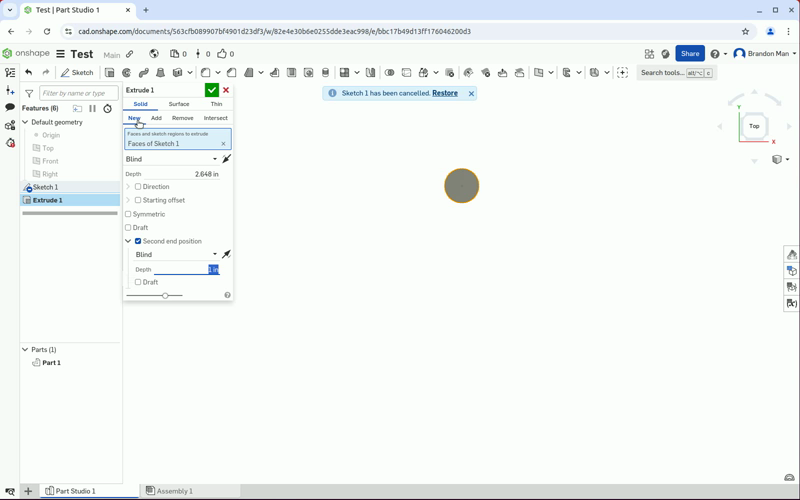
text(2.648)
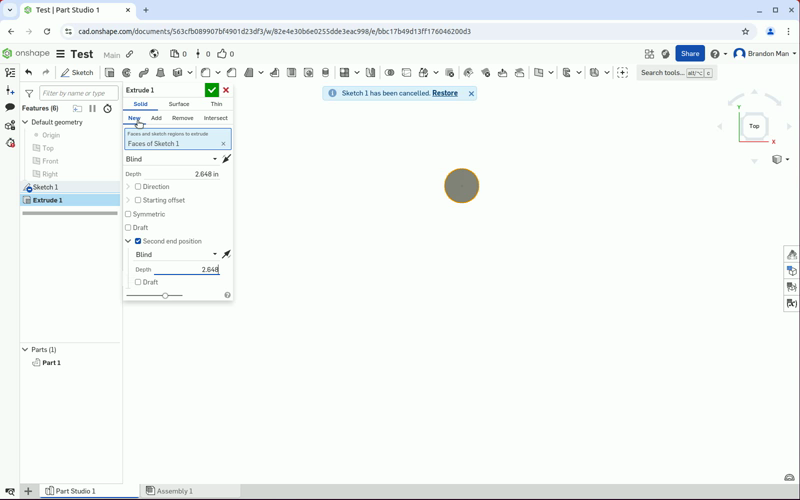
key(enter)
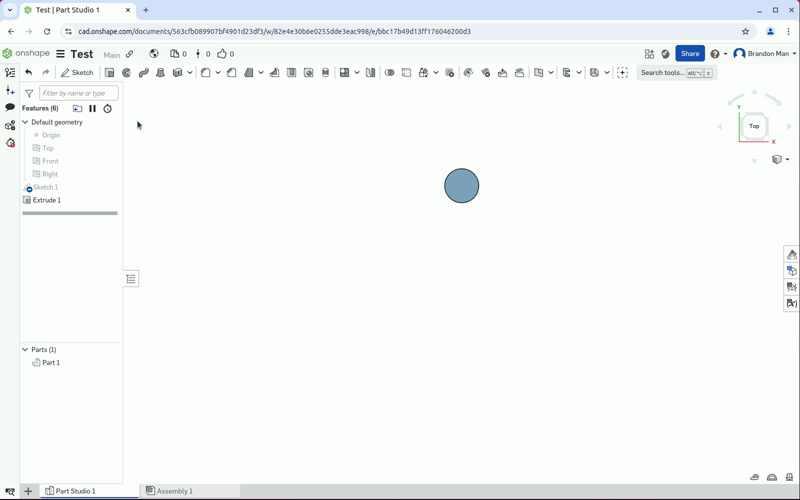
key(shift+h)
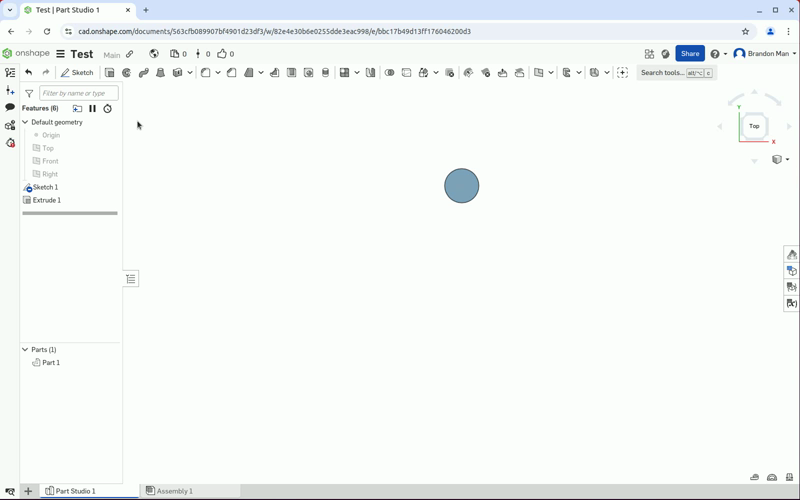
key(shift+h)
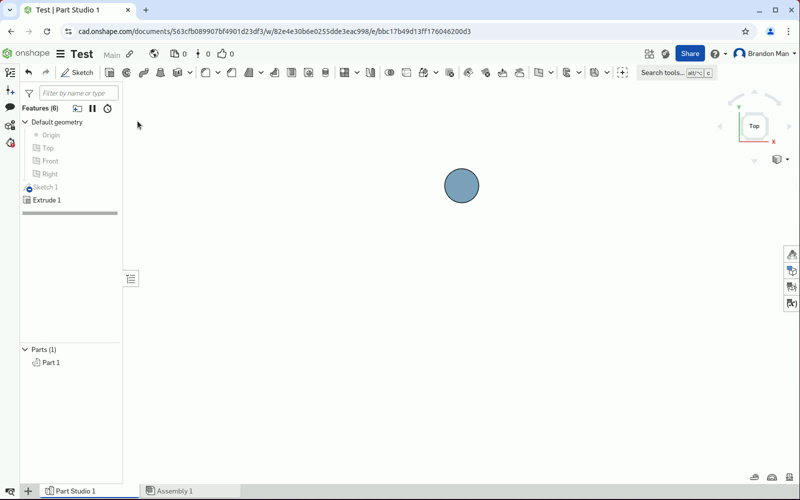
mouse_move(73, 189)
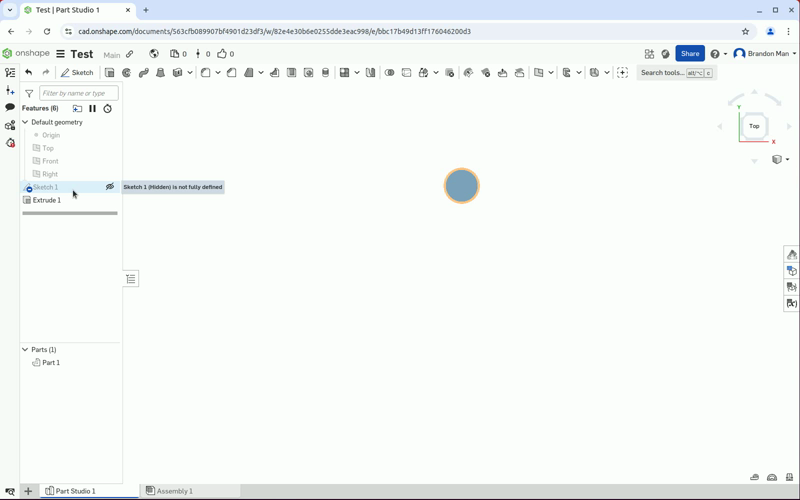
click(73, 189)
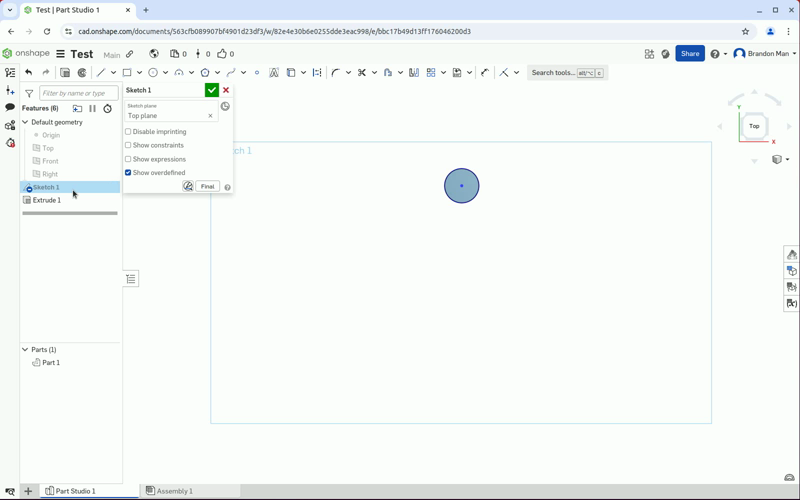
mouse_move(229, 92)
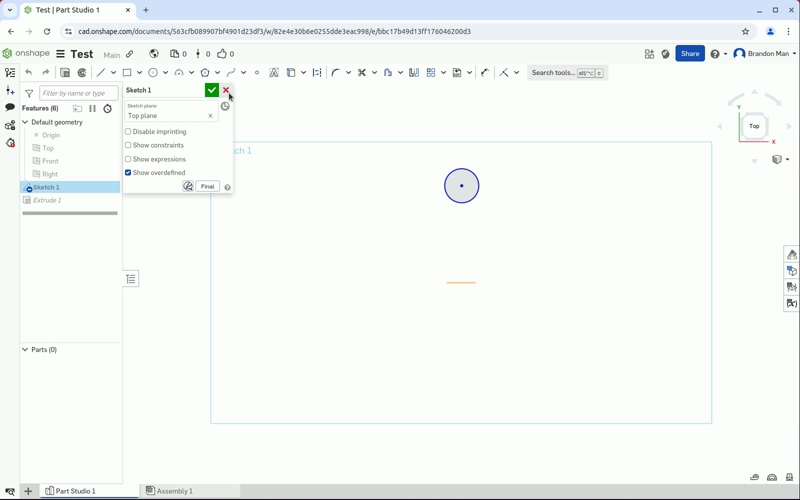
click(229, 92)
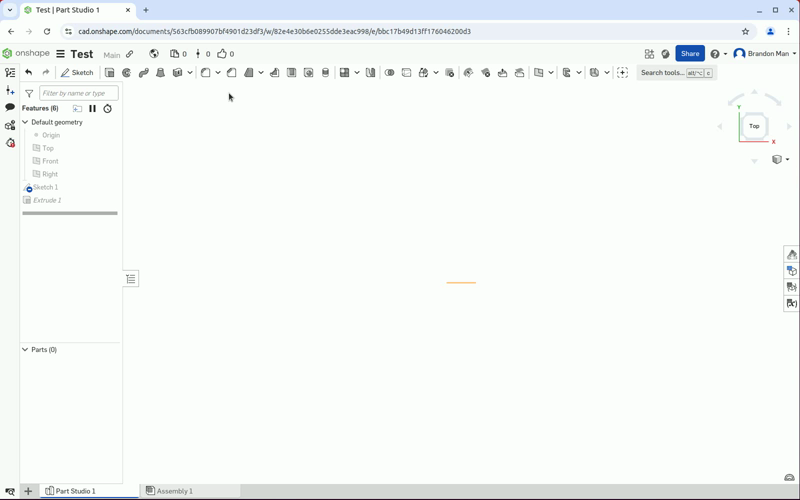
mouse_move(73, 352)
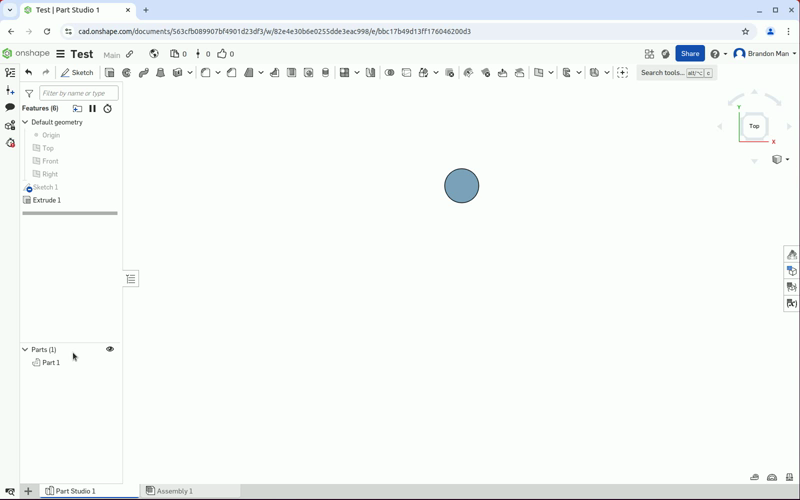
key(y)
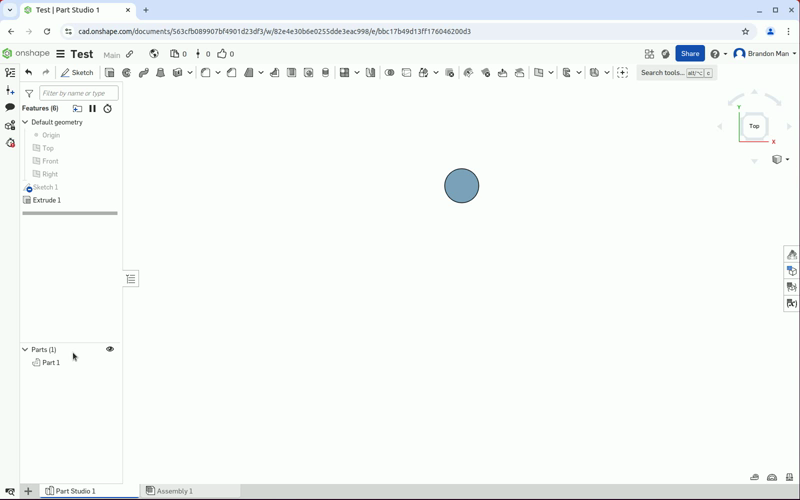
key(shift+p)
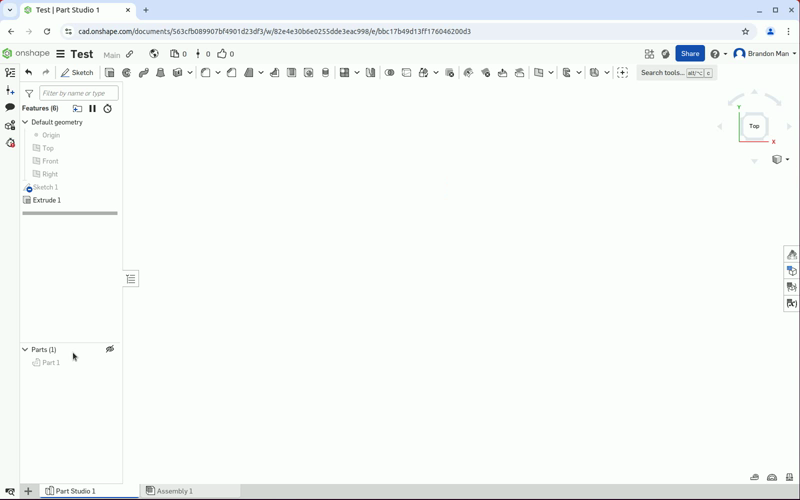
key(space)
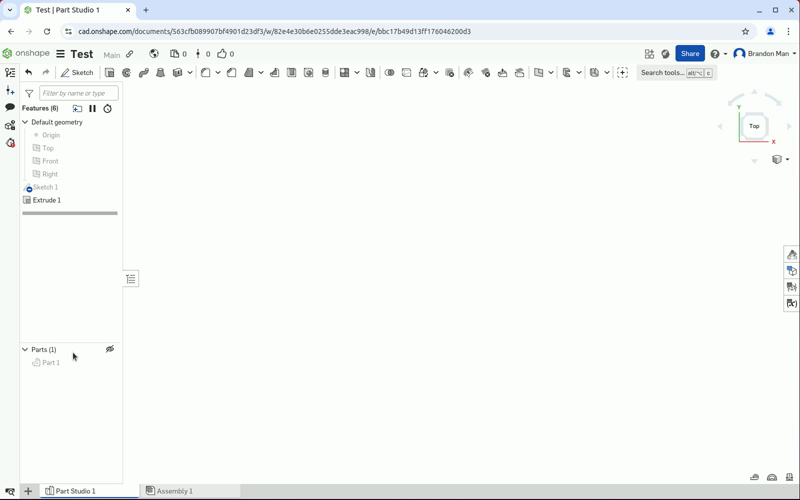
key_down(shift)
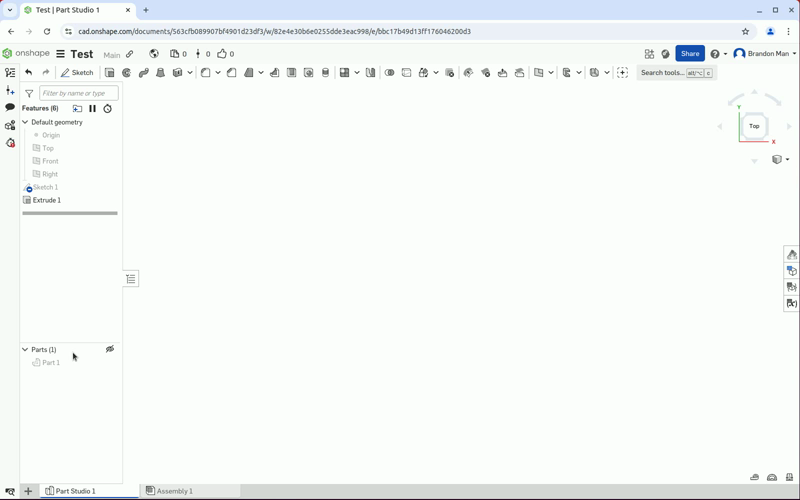
key(up)
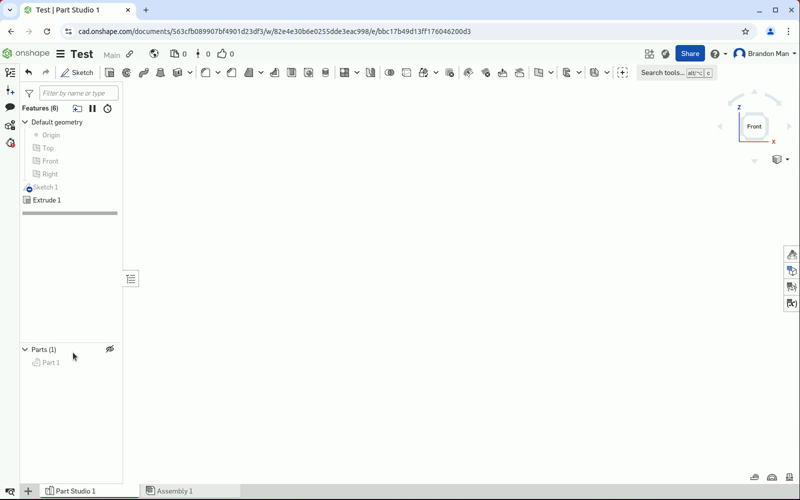
key_up(shift)
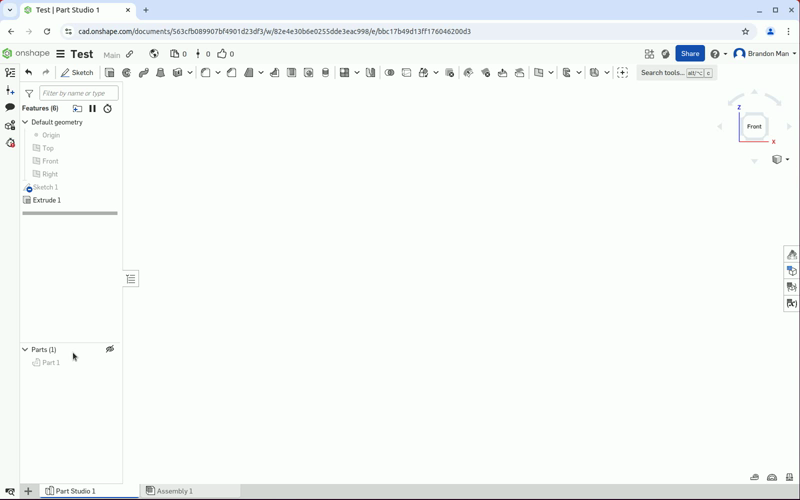
mouse_move(73, 352)
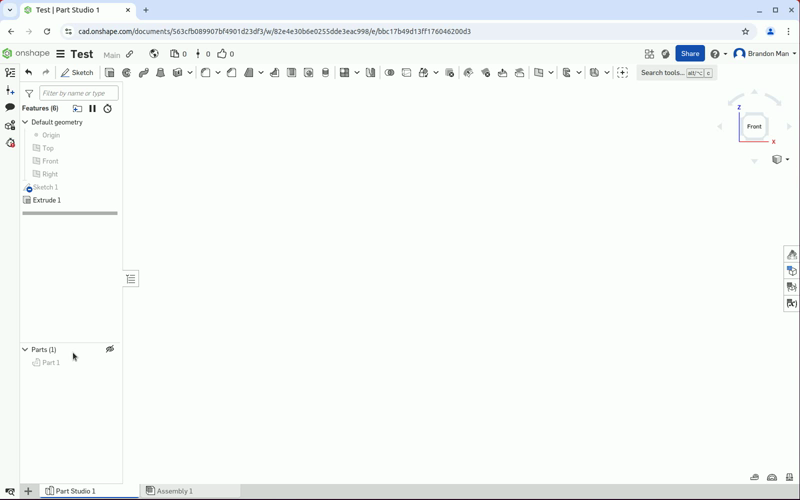
key(shift+y)
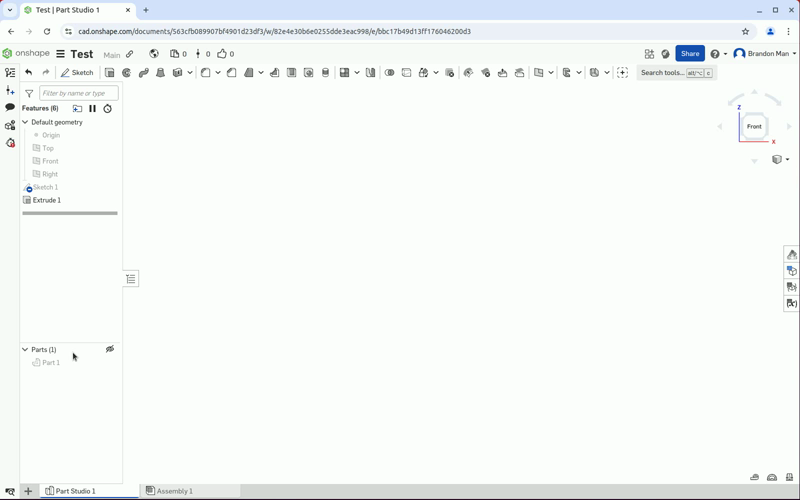
key(shift+s)
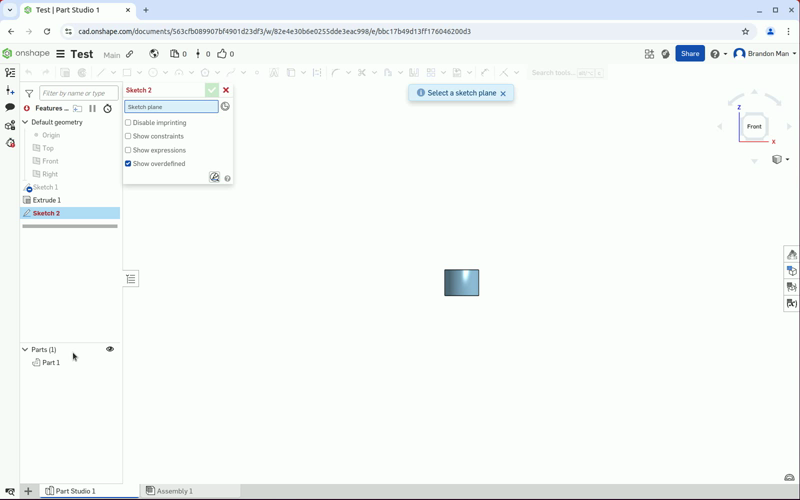
mouse_move(73, 163)
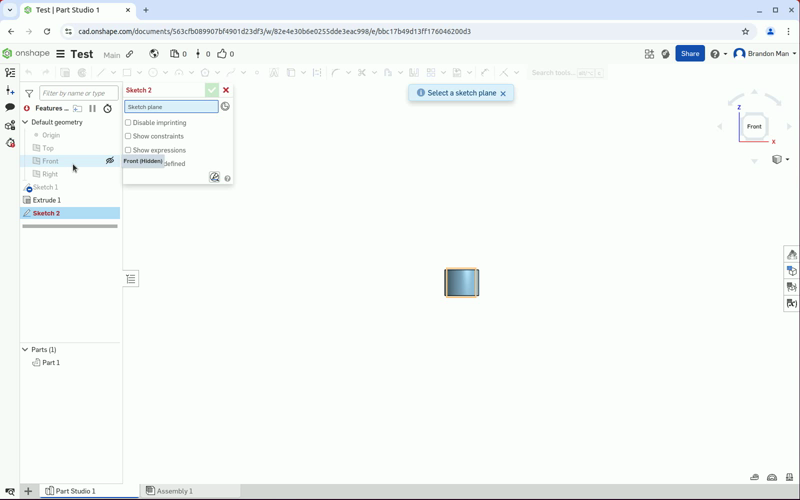
click(73, 163)
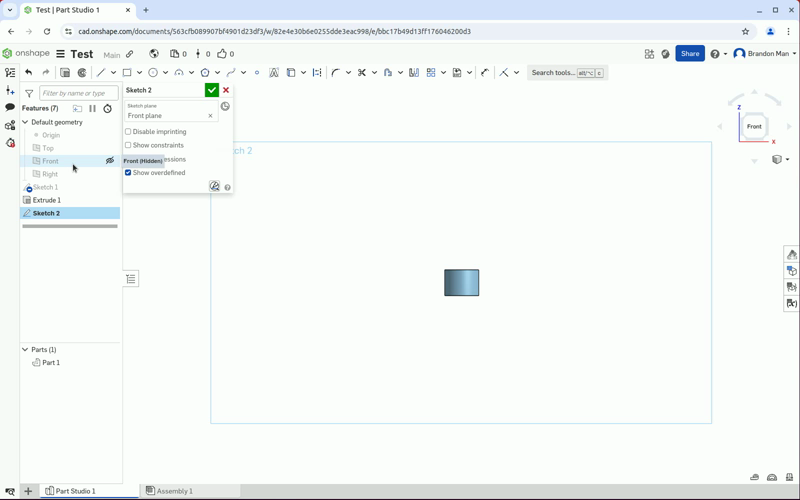
mouse_move(73, 352)
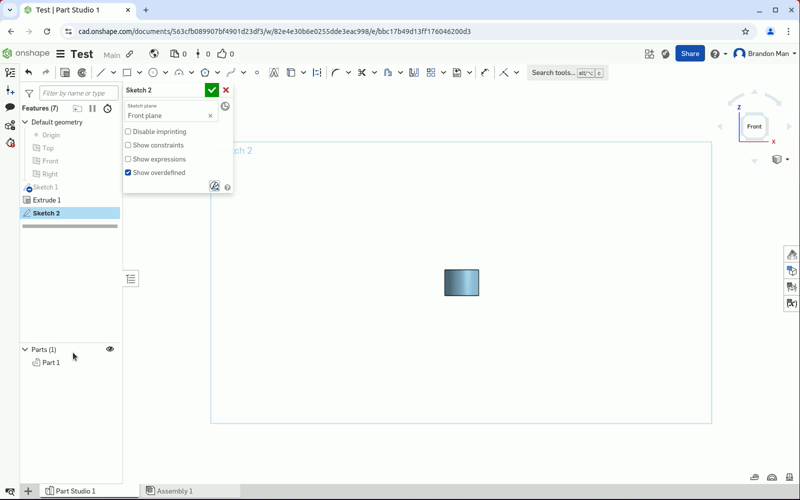
key(y)
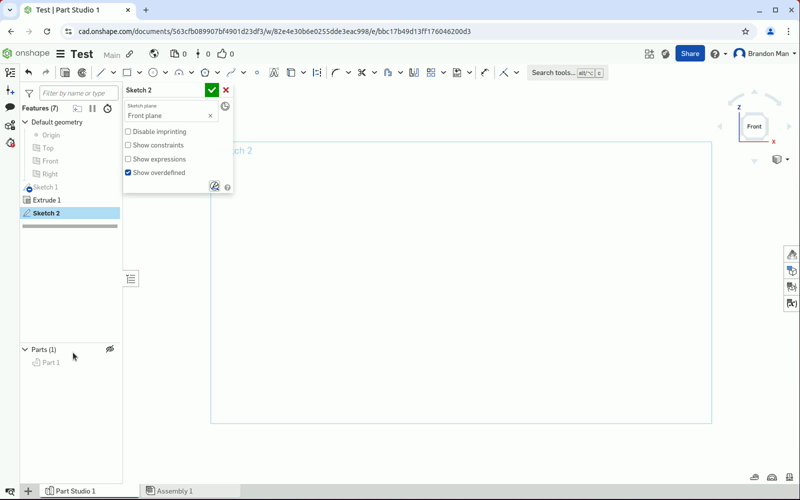
key(l)
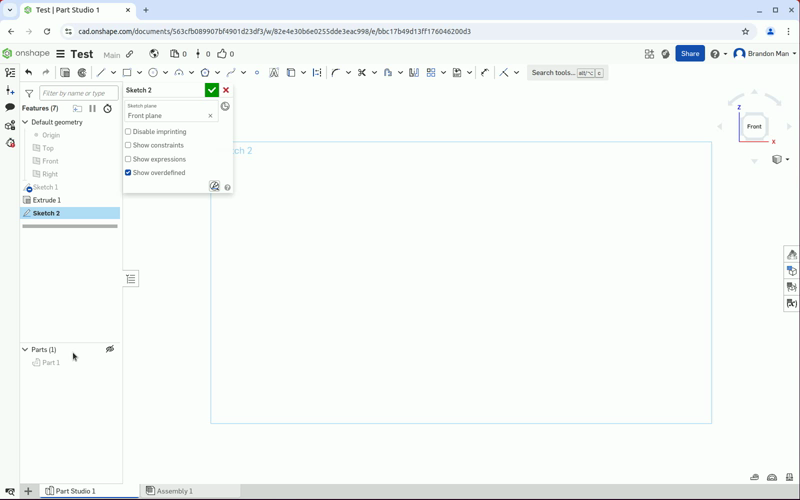
key_down(shift)
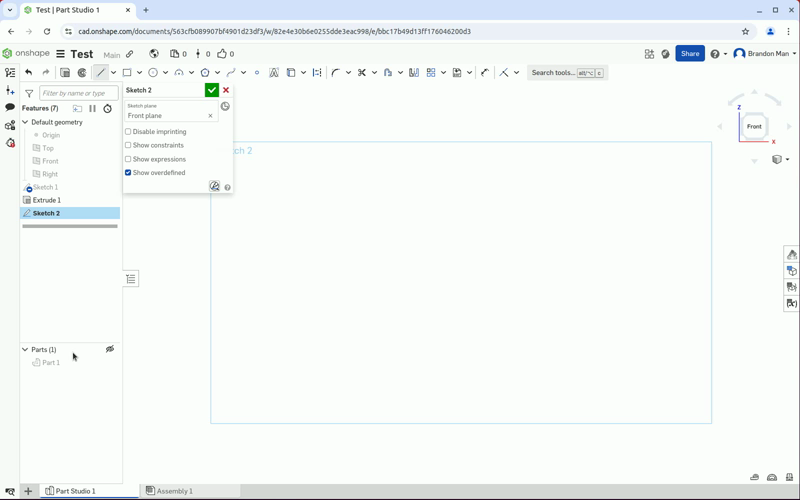
mouse_move(447, 295)
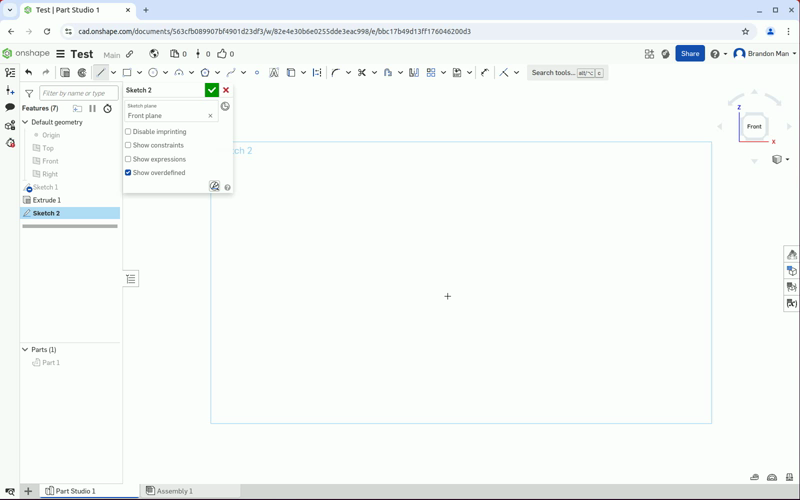
click(447, 295)
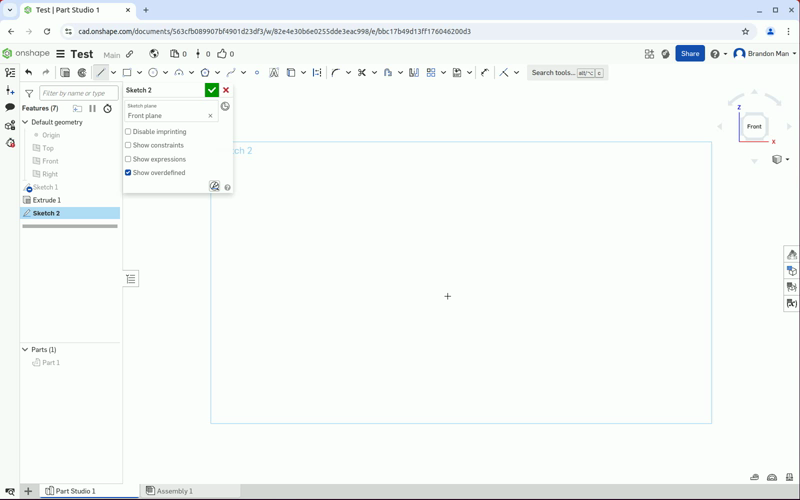
key_up(shift)
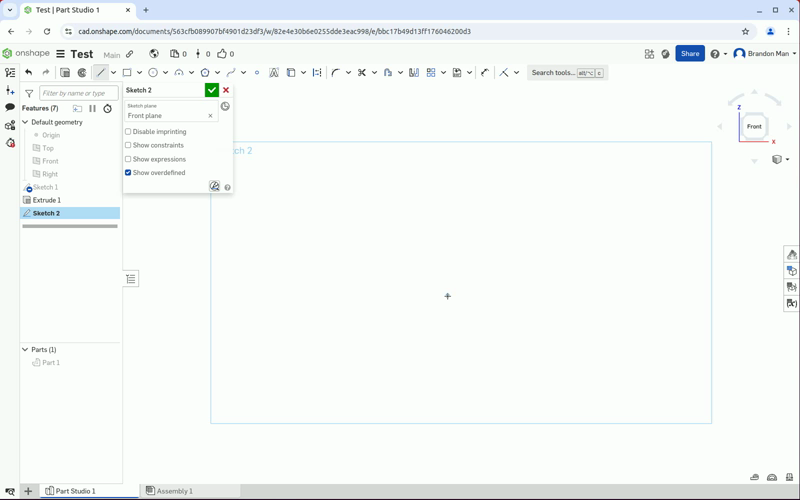
key_down(shift)
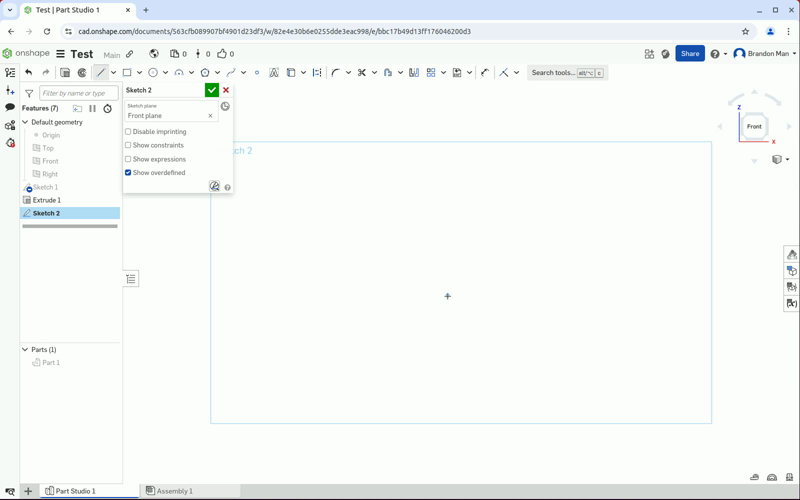
mouse_move(477, 295)
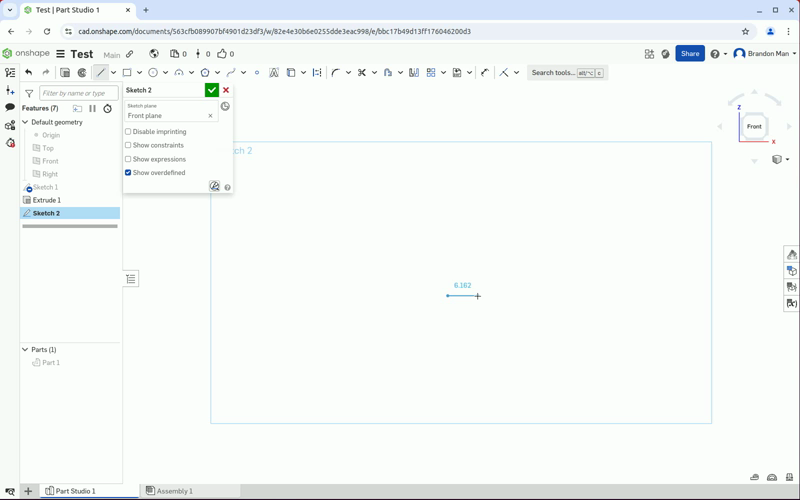
mouse_move(473, 295)
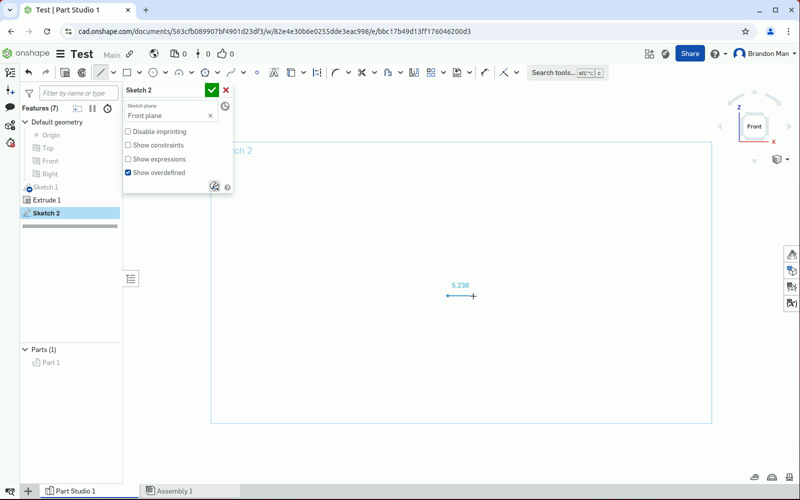
click(473, 295)
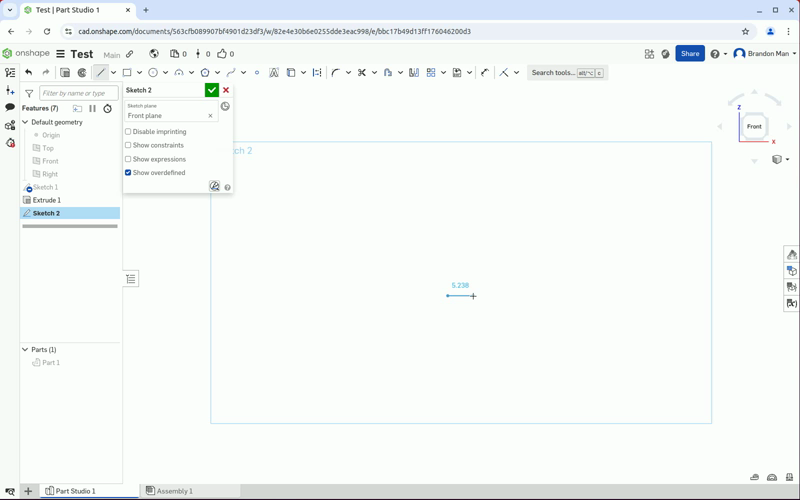
key_up(shift)
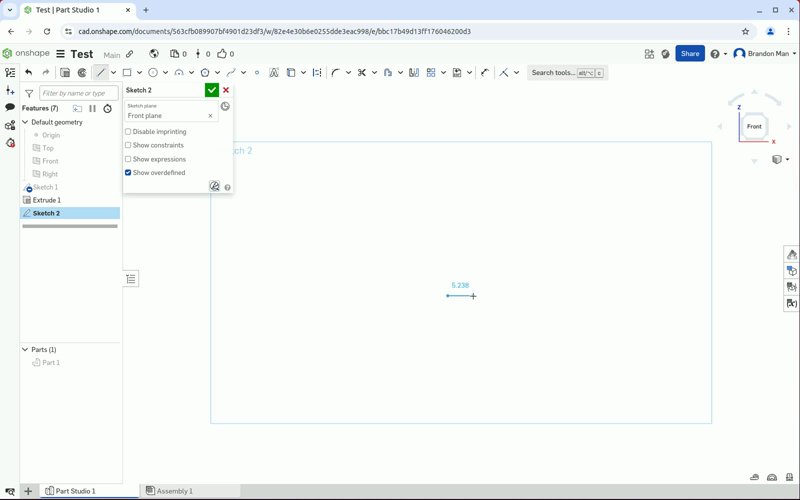
key_down(shift)
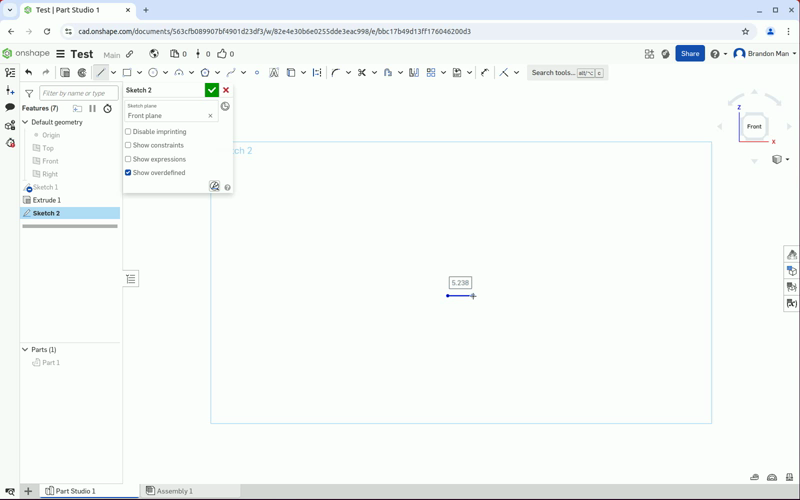
mouse_move(503, 295)
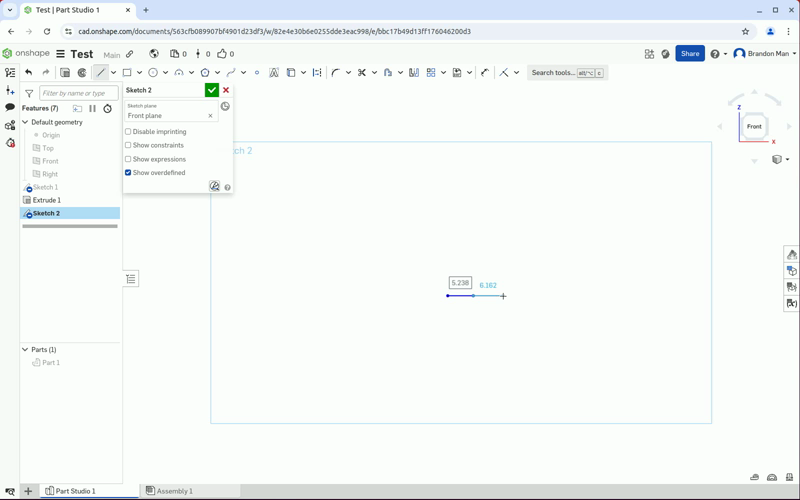
mouse_move(473, 275)
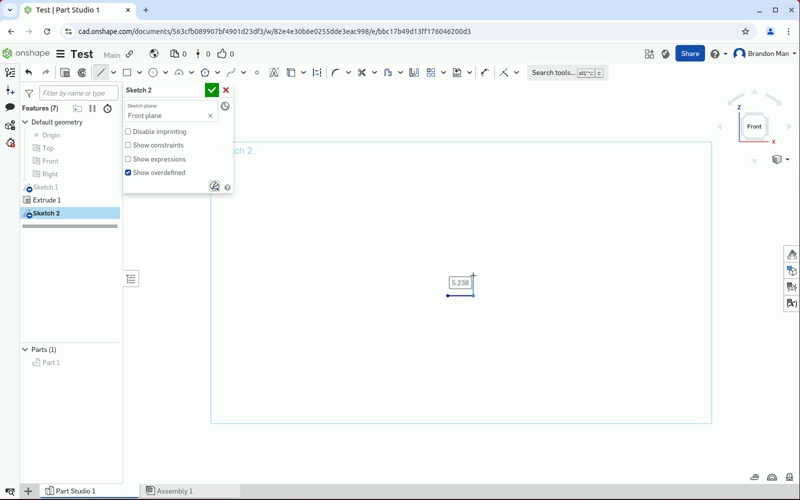
click(473, 275)
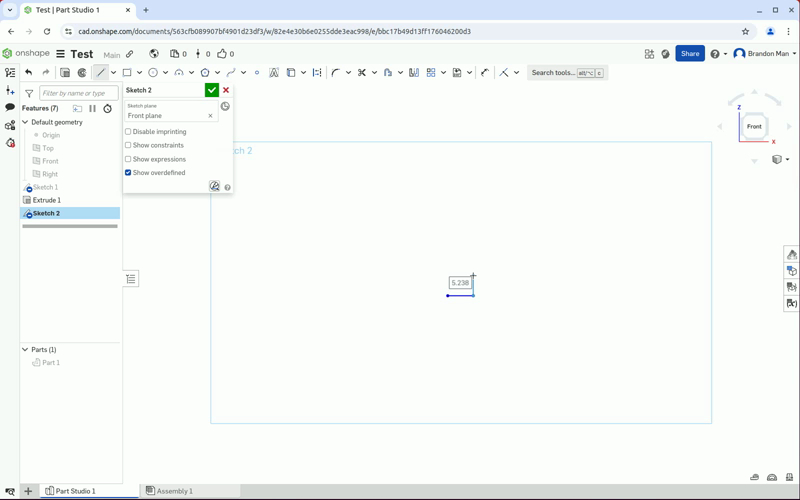
key_up(shift)
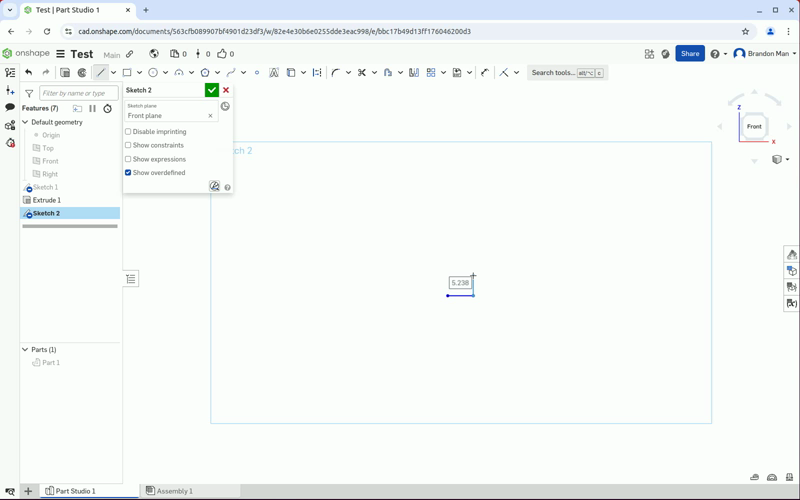
key_down(shift)
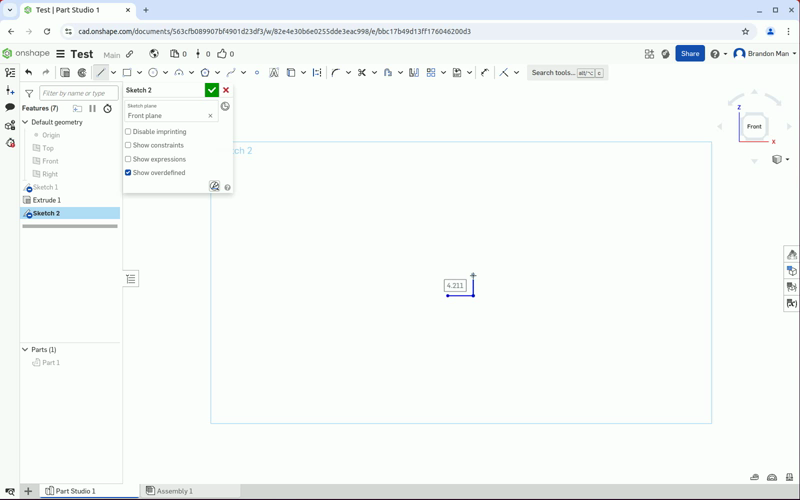
mouse_move(503, 275)
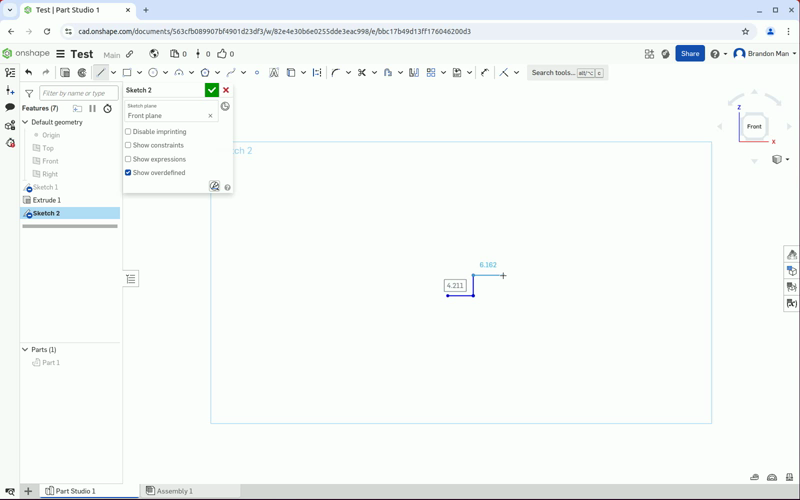
mouse_move(447, 275)
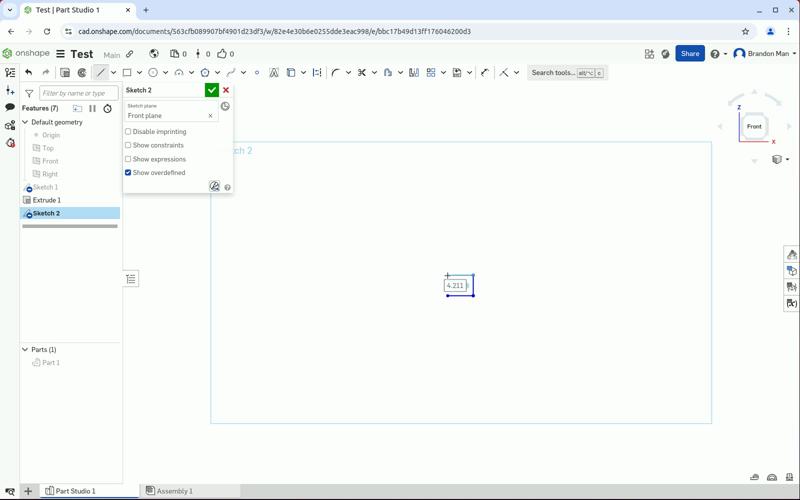
click(447, 275)
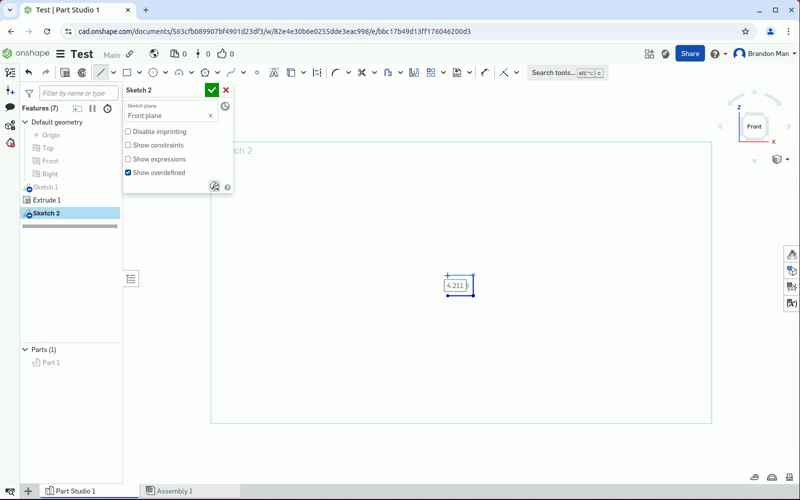
key_up(shift)
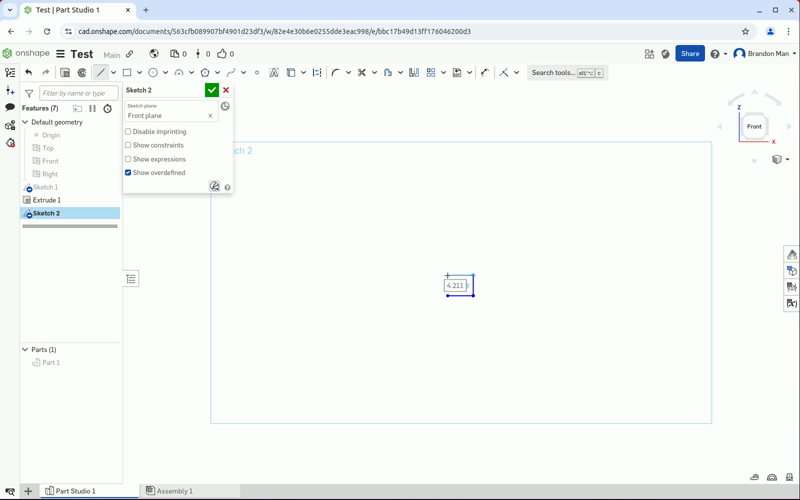
mouse_move(477, 275)
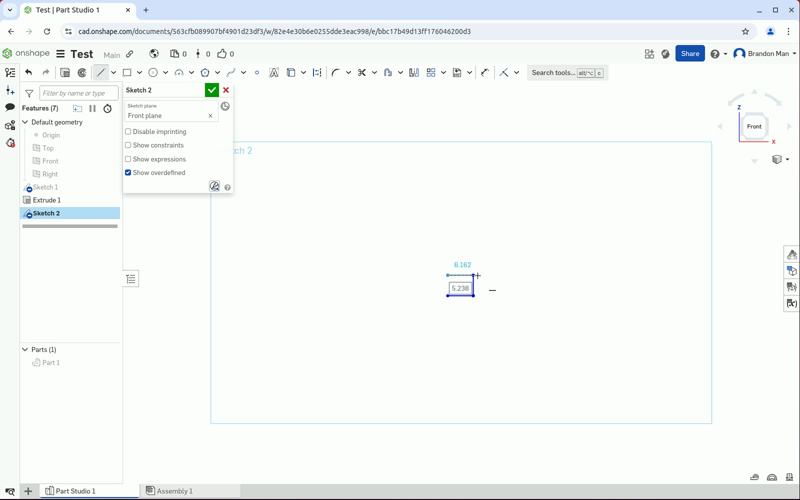
key_down(shift)
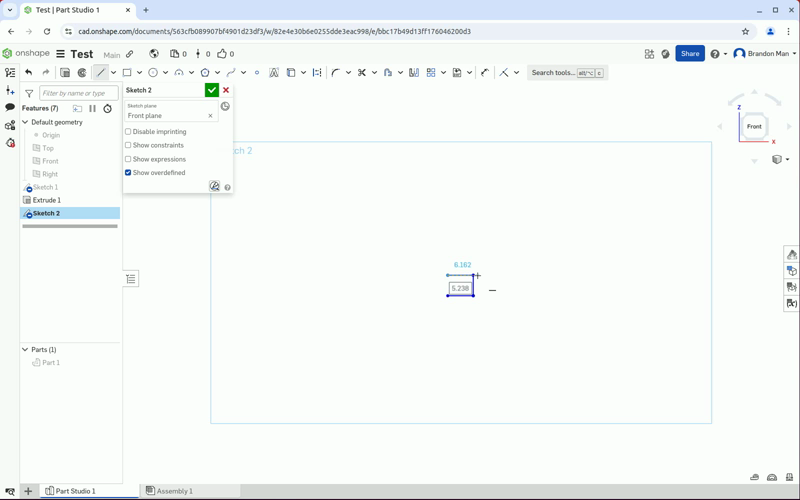
mouse_move(447, 295)
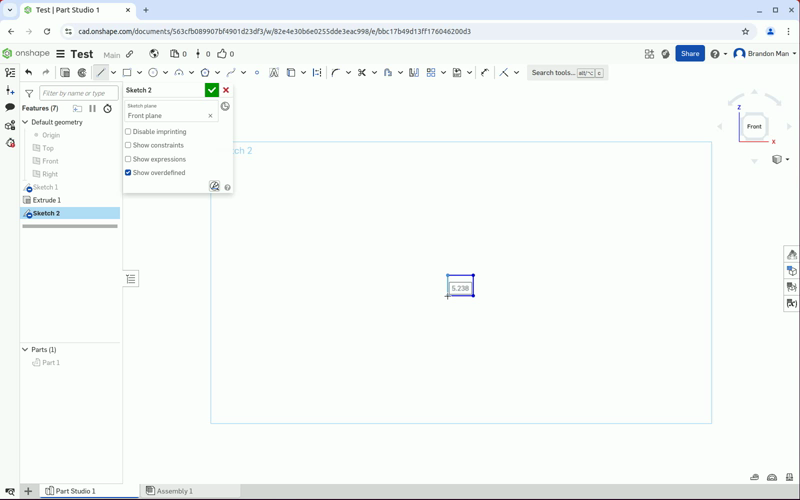
key_up(shift)
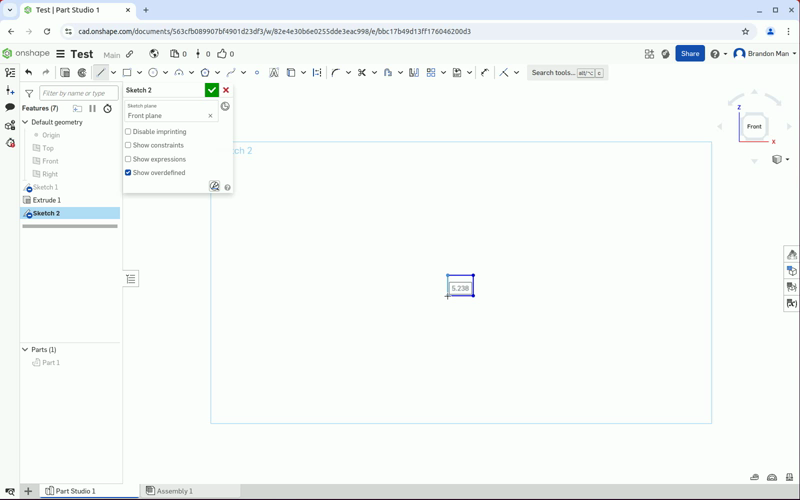
click(447, 295)
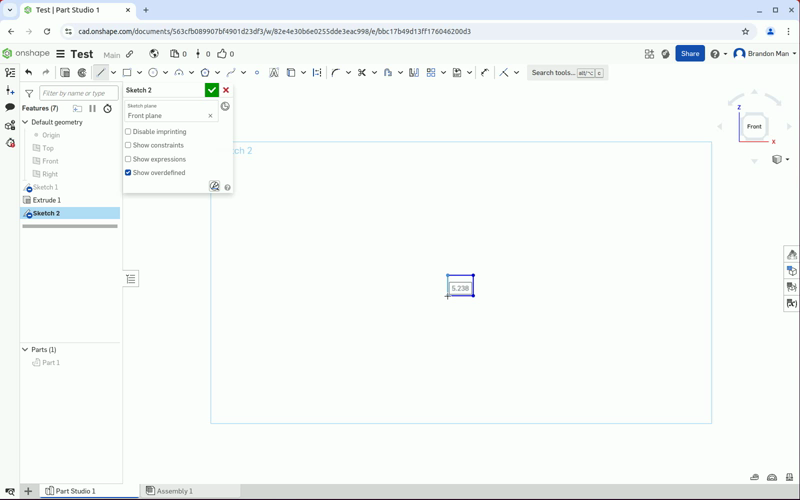
key(esc)
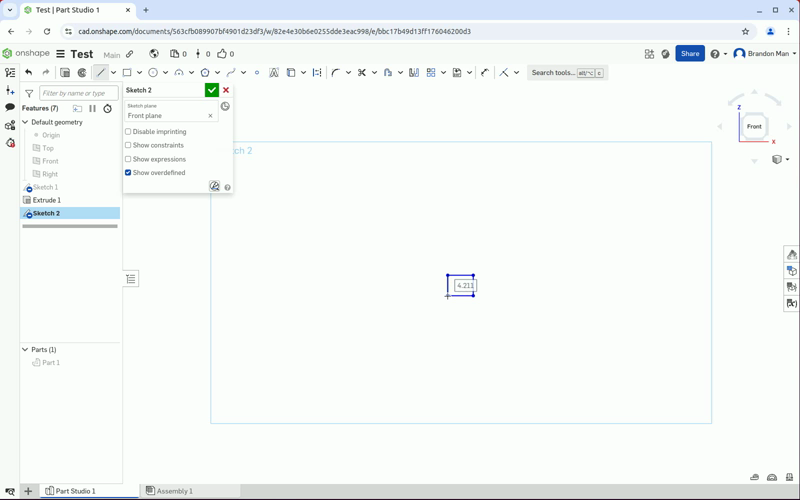
mouse_move(452, 279)
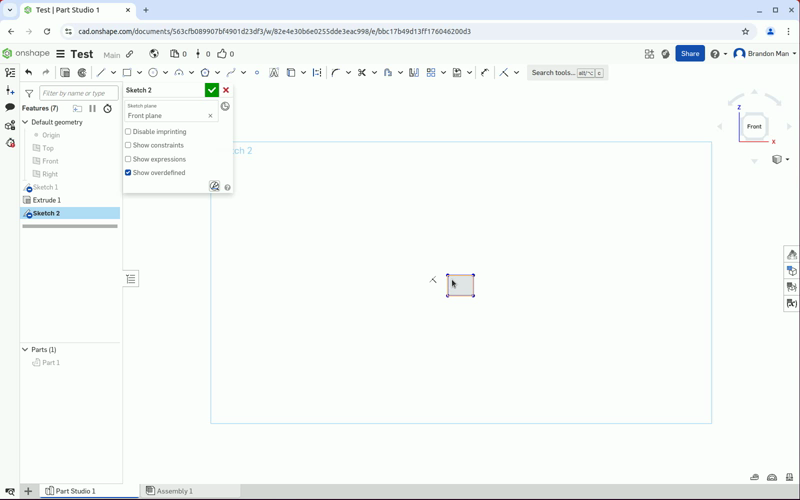
scroll(6)
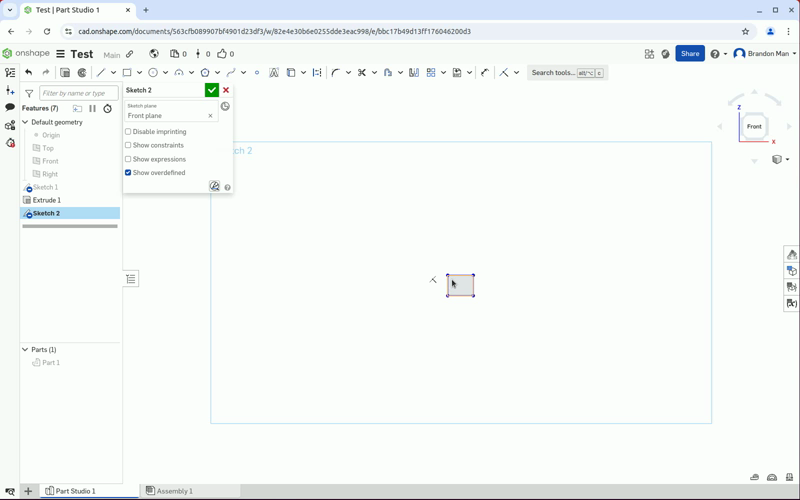
scroll(6)
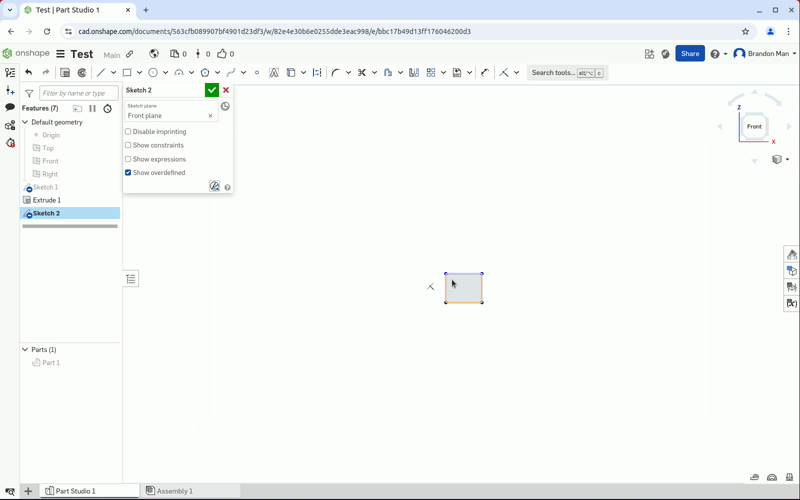
scroll(6)
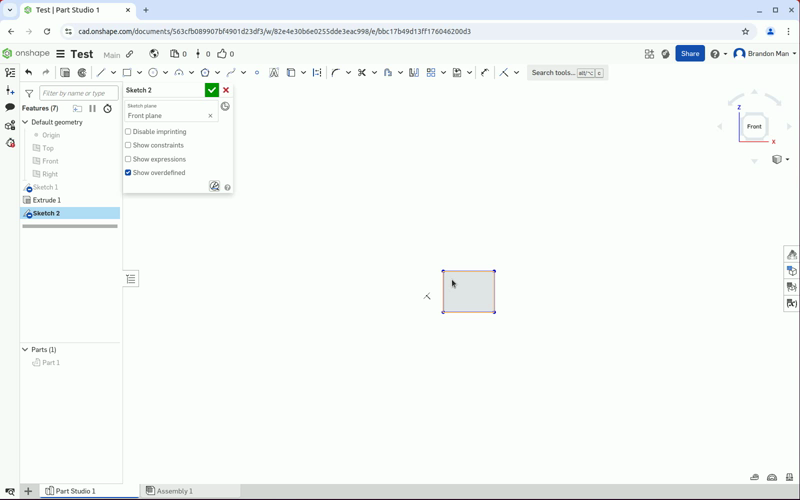
scroll(6)
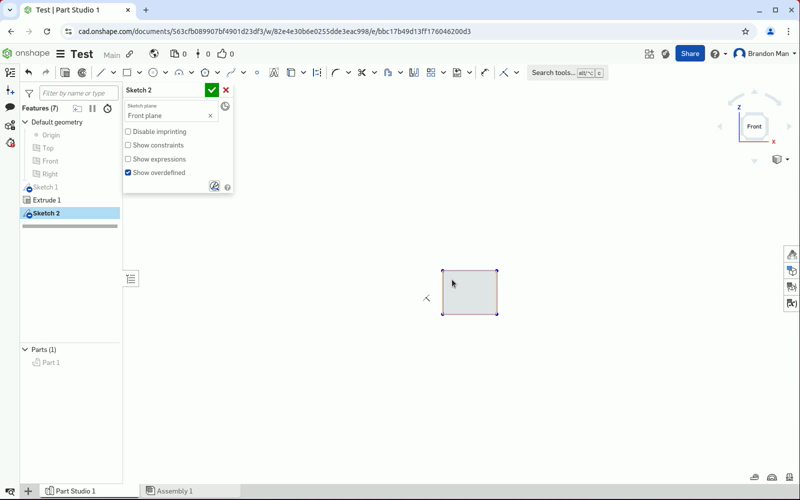
scroll(6)
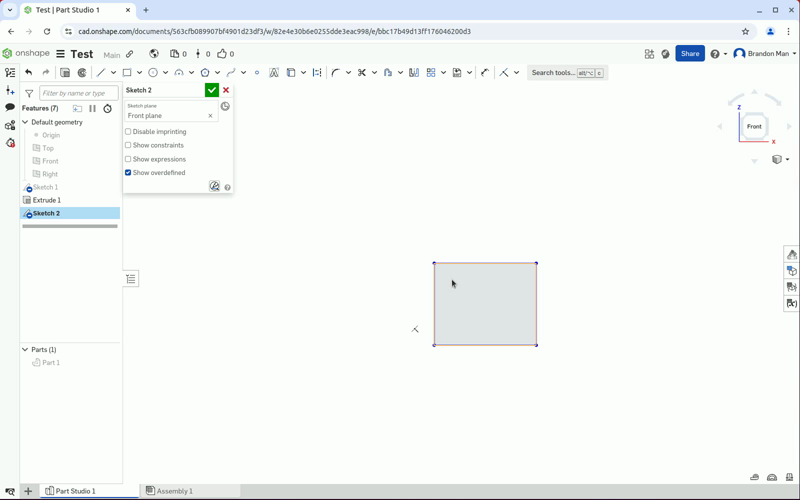
scroll(6)
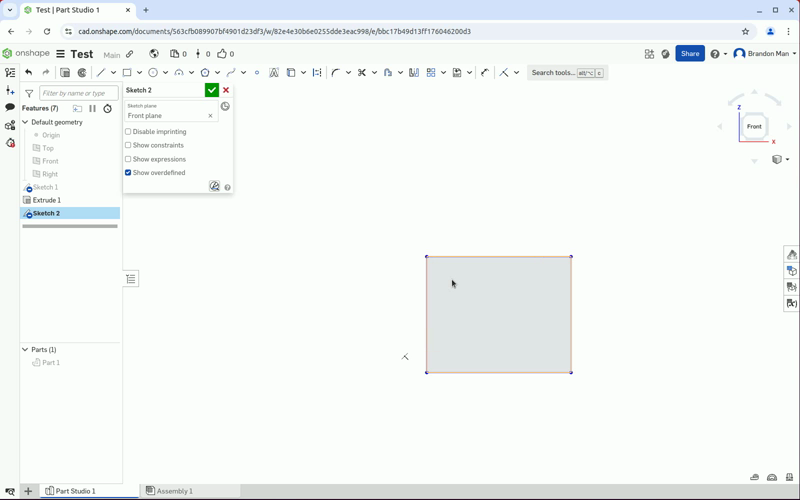
scroll(6)
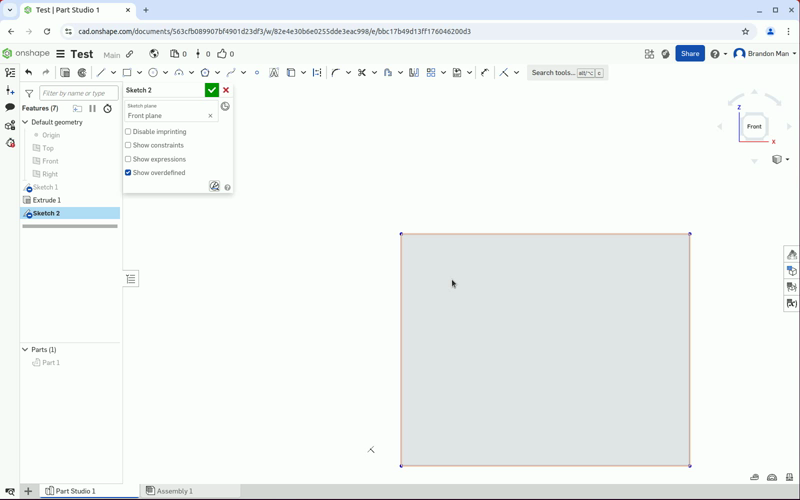
click(452, 279)
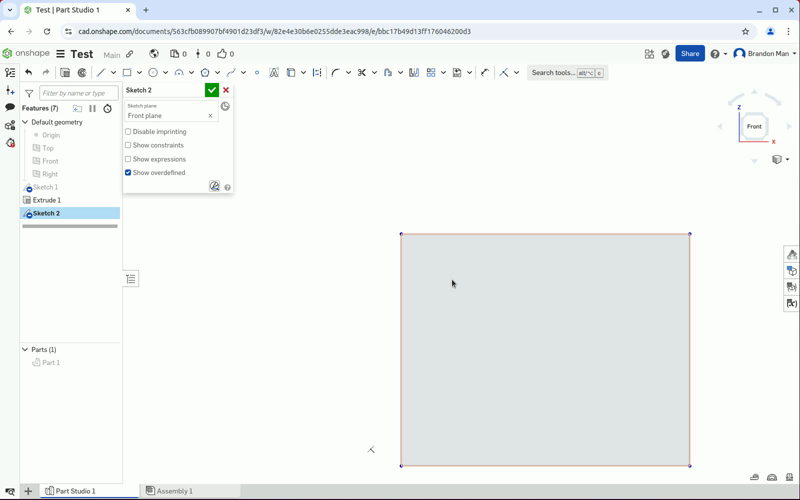
scroll(-6)
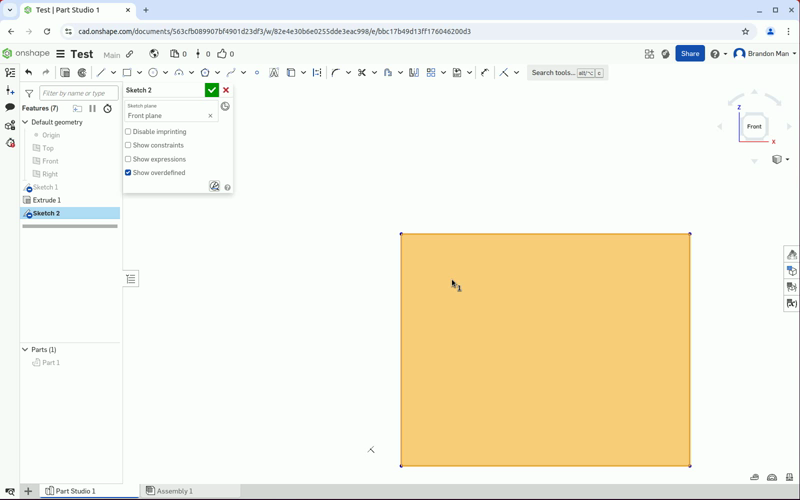
scroll(-6)
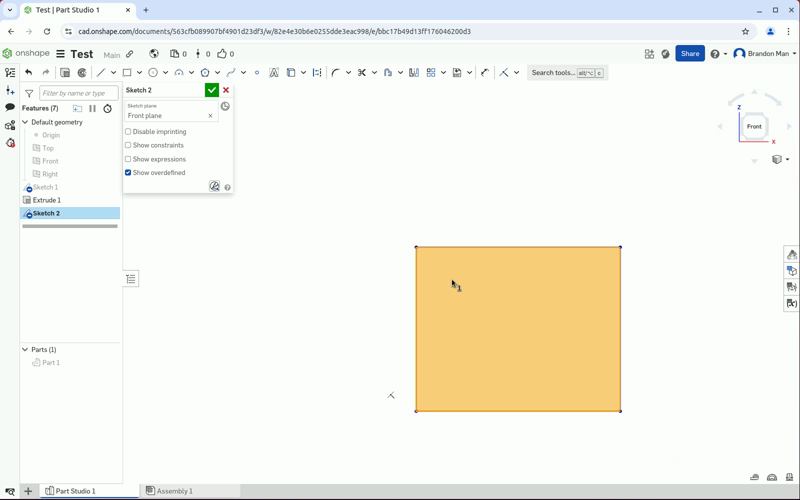
scroll(-6)
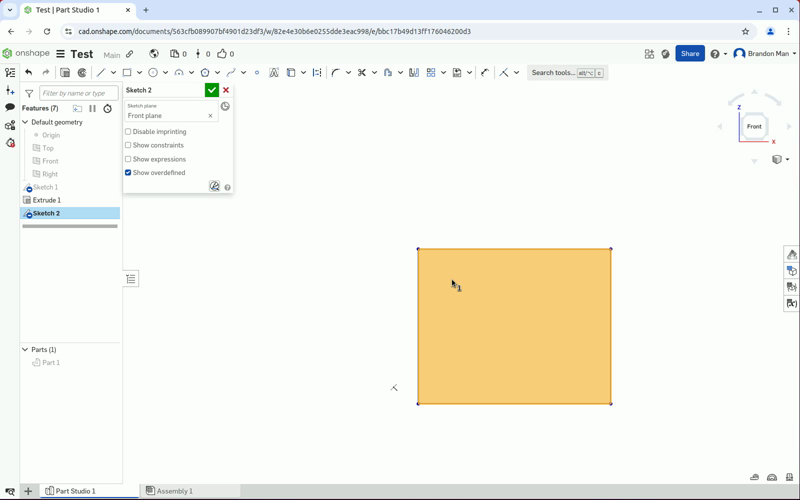
scroll(-6)
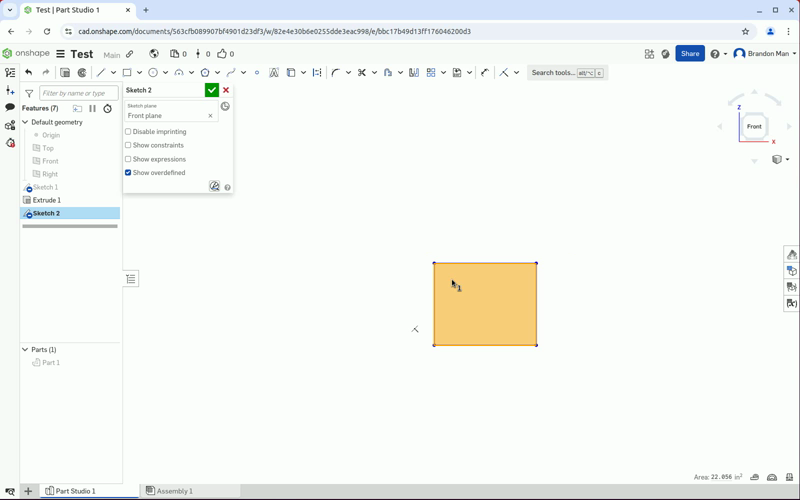
scroll(-6)
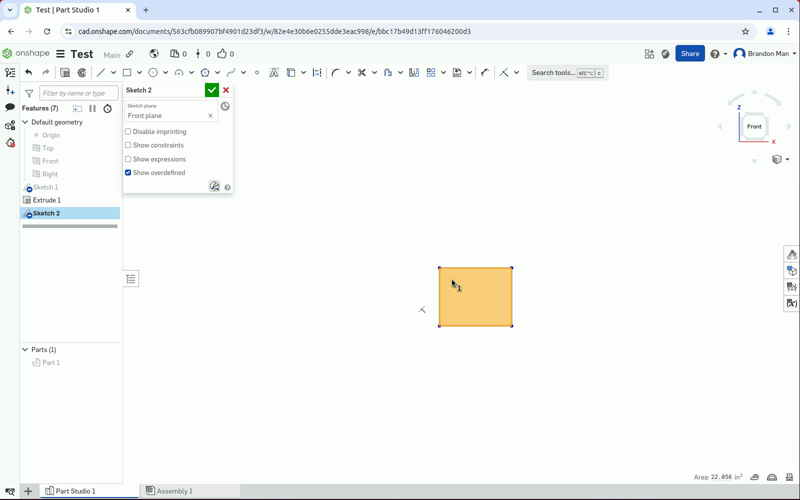
scroll(-6)
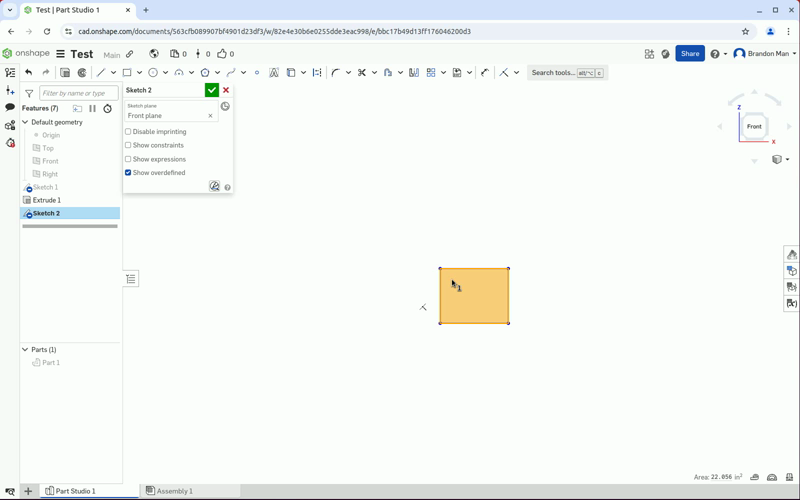
scroll(-6)
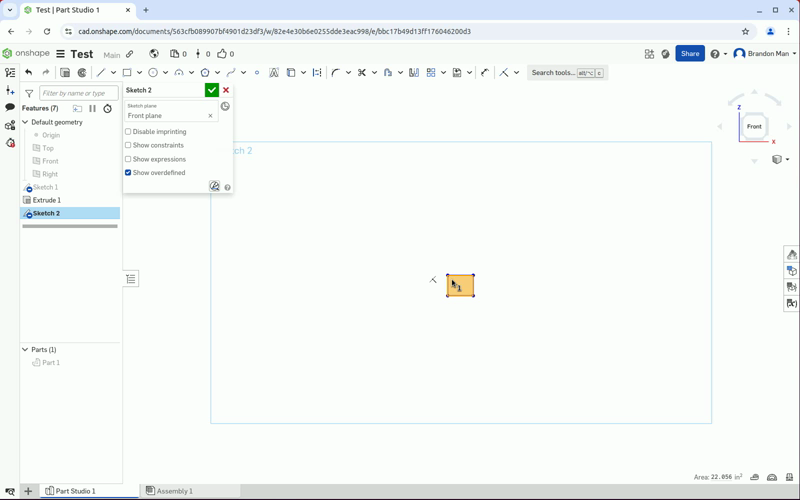
mouse_move(73, 352)
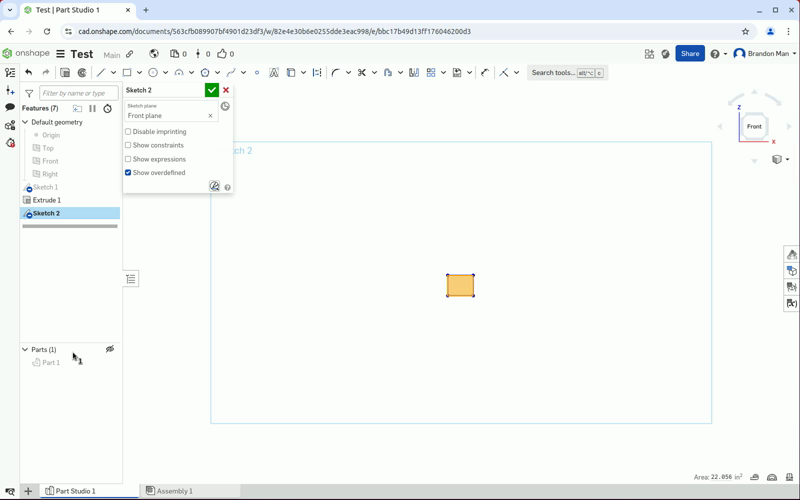
key(shift+y)
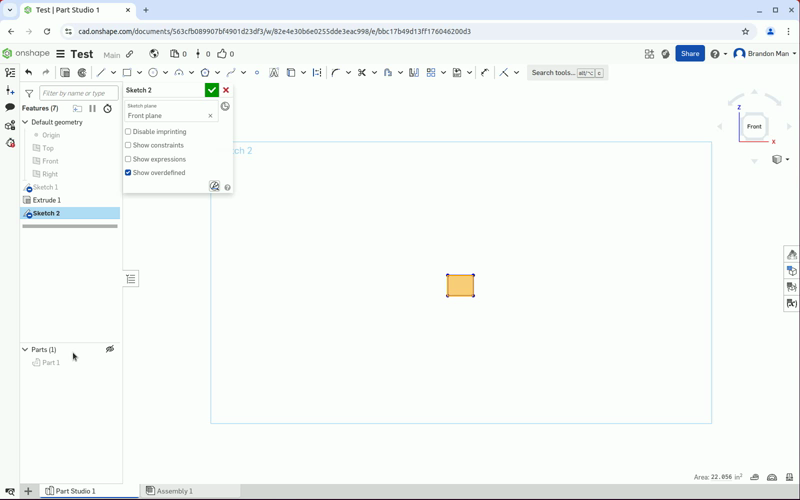
key(shift+e)
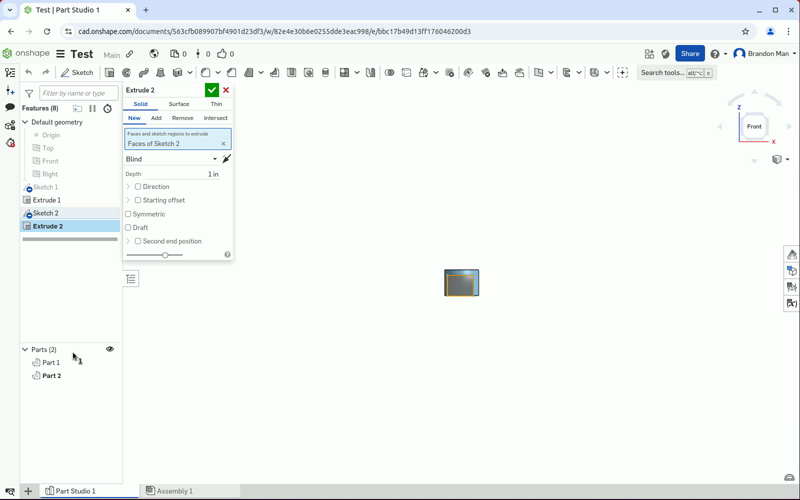
mouse_move(143, 106)
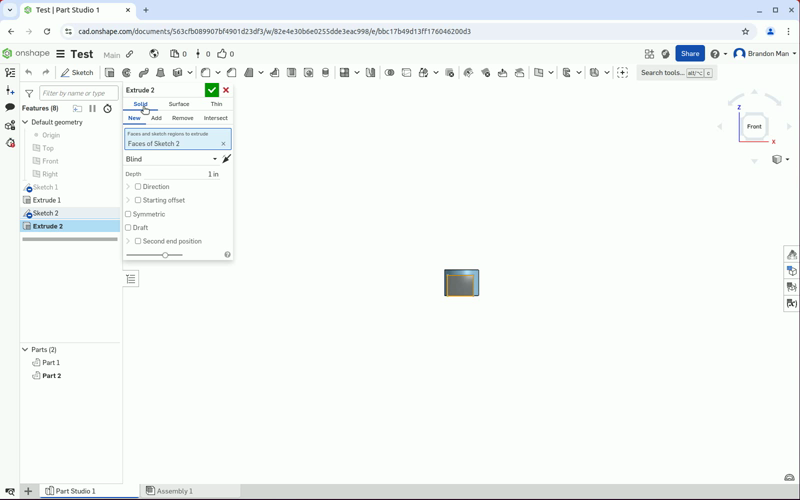
click(143, 106)
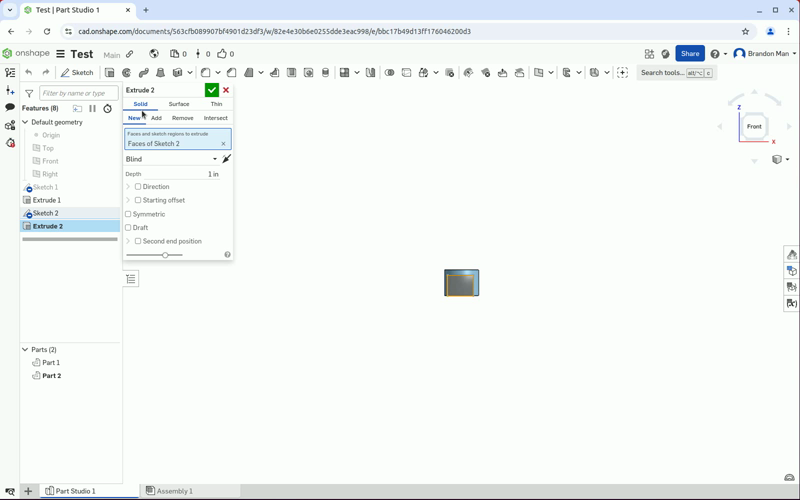
mouse_move(137, 120)
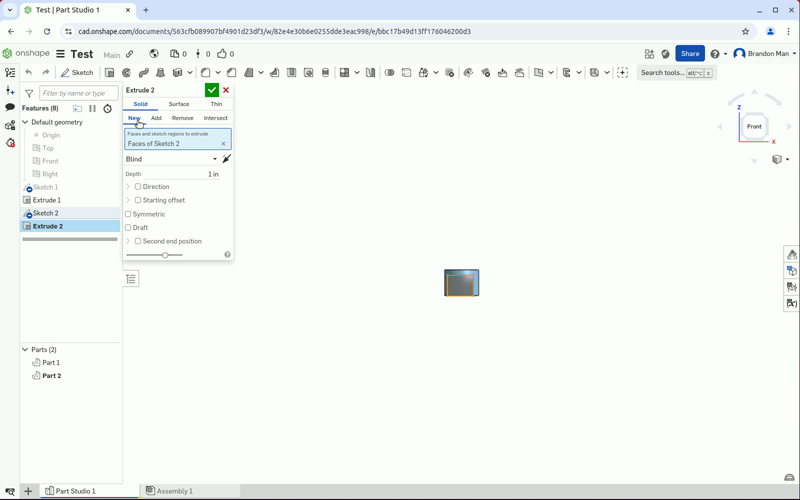
click(137, 120)
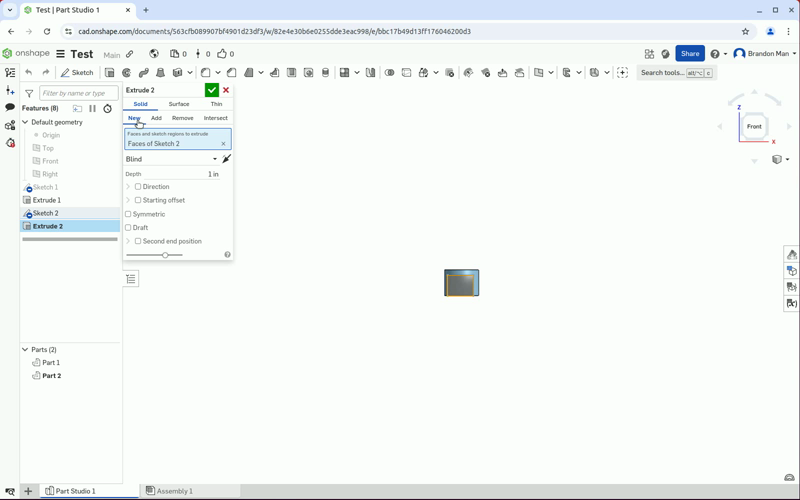
key(tab, 4)
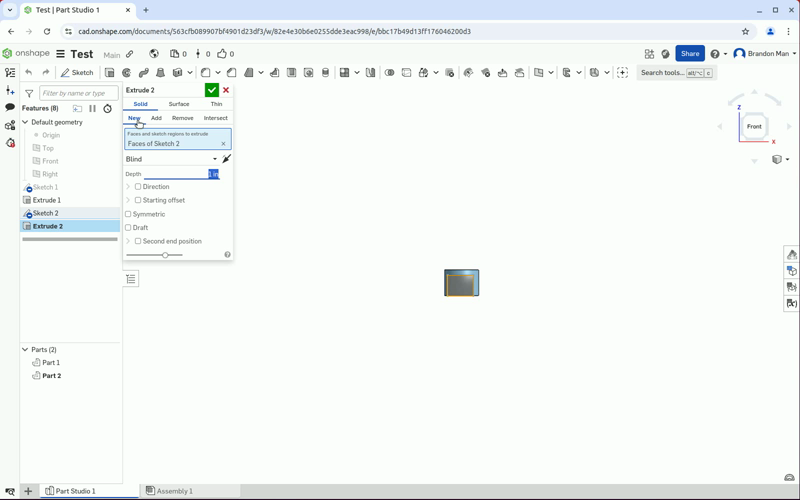
text(12.758)
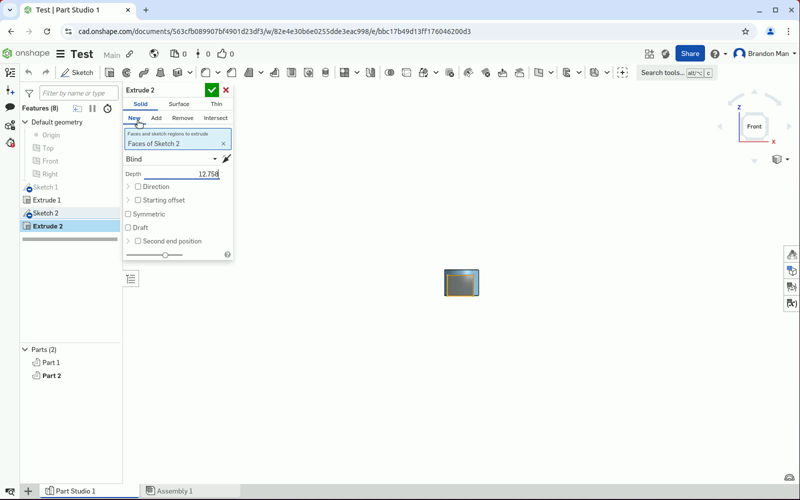
key(tab, 3)
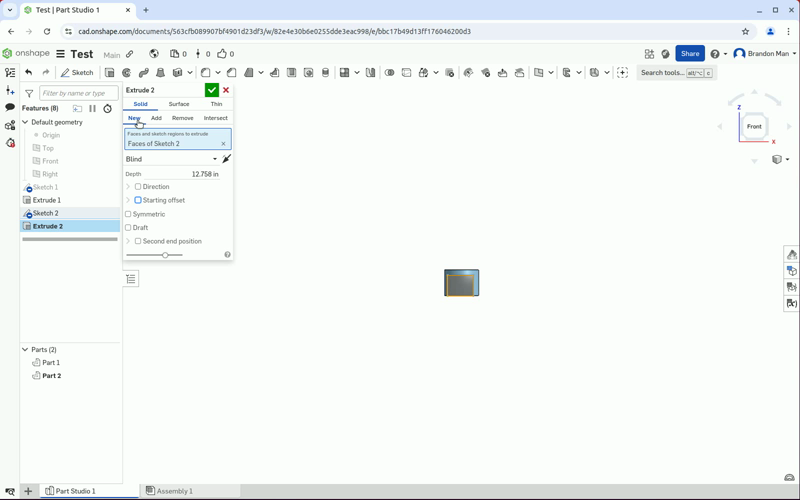
key(tab, 2)
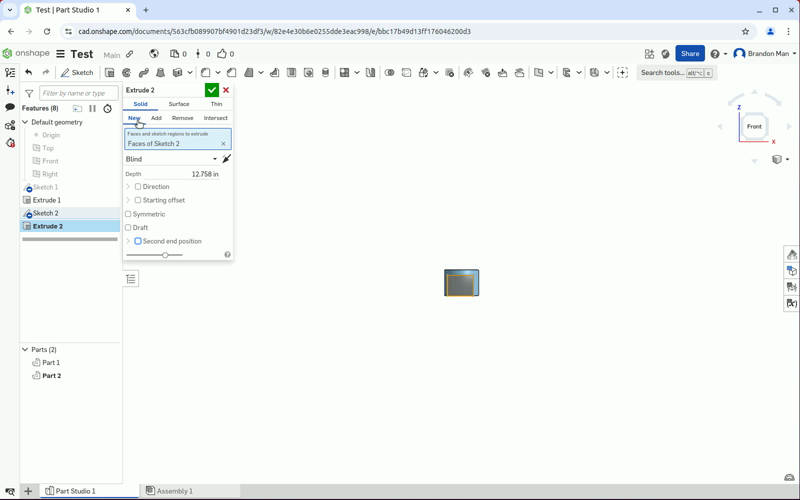
key(space)
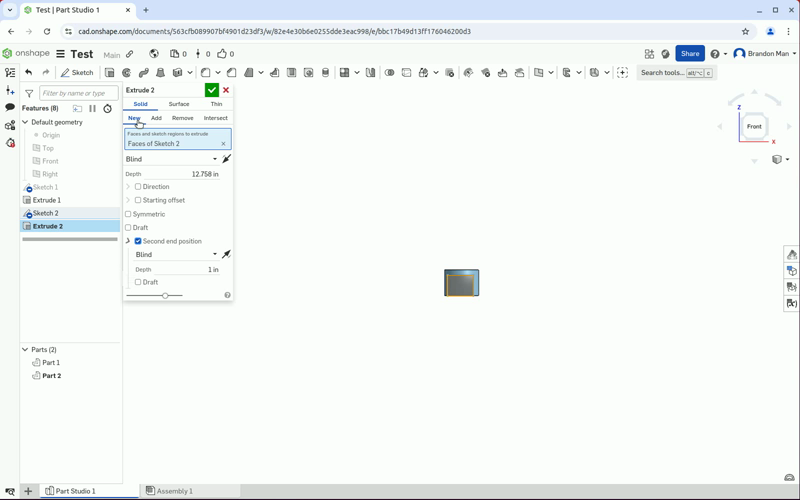
key(tab, 3)
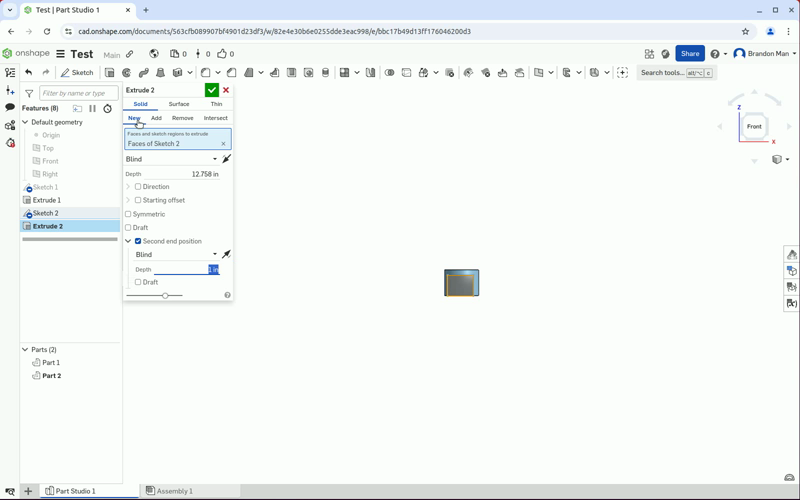
text(18.053)
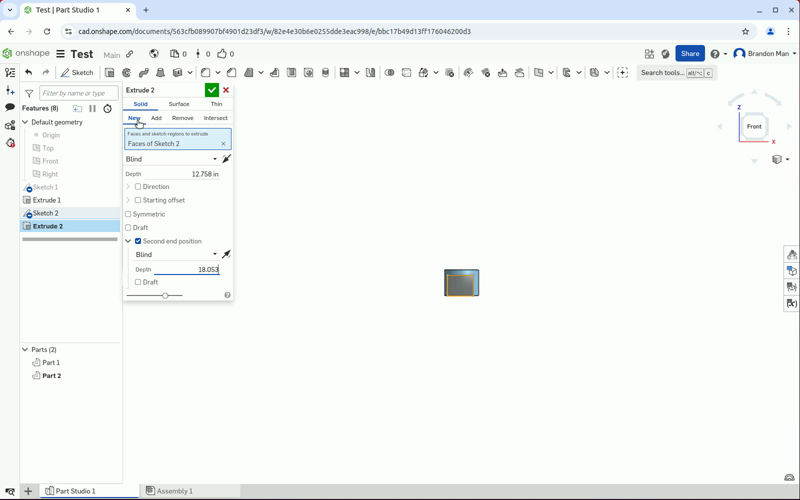
key(enter)
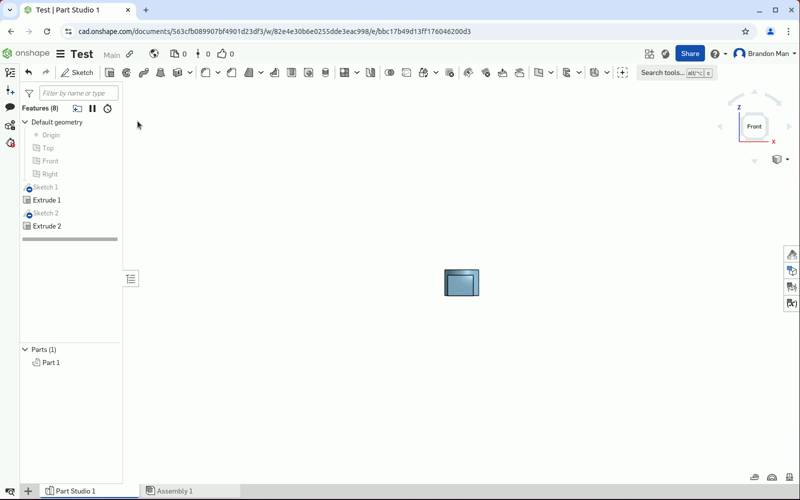
key(shift+h)
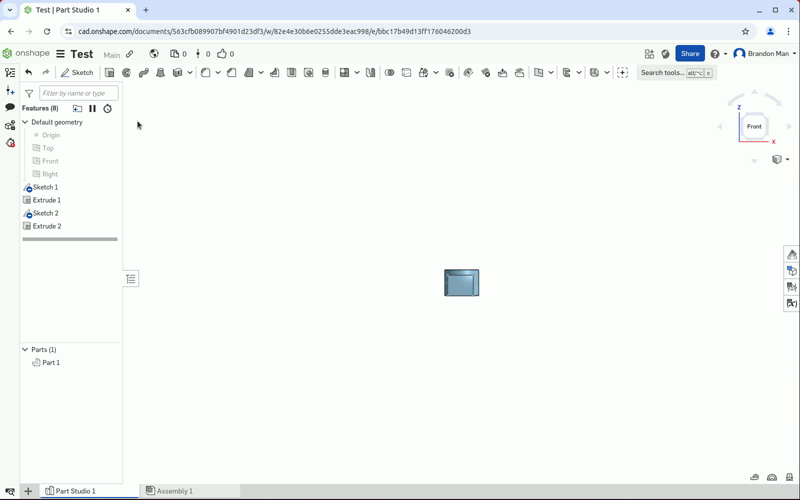
key(shift+h)
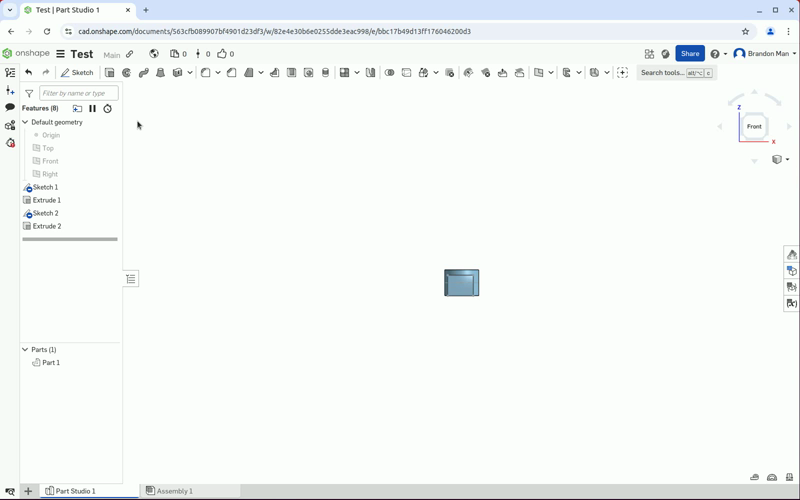
key(shift+7)
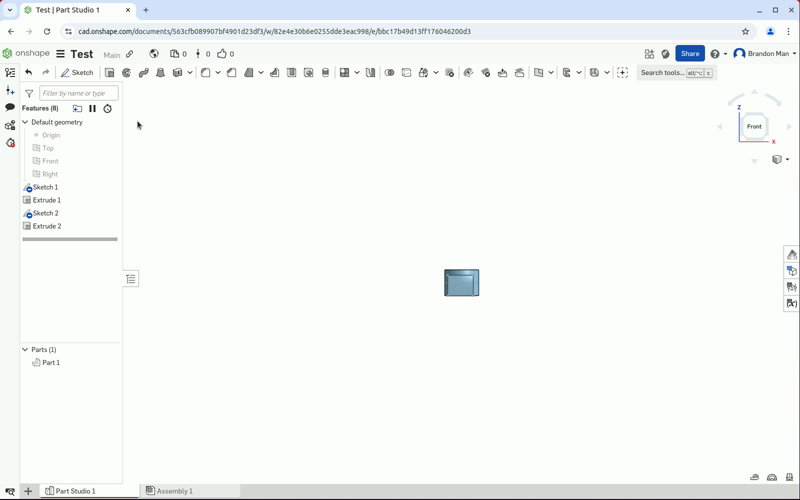
key(left, 2)
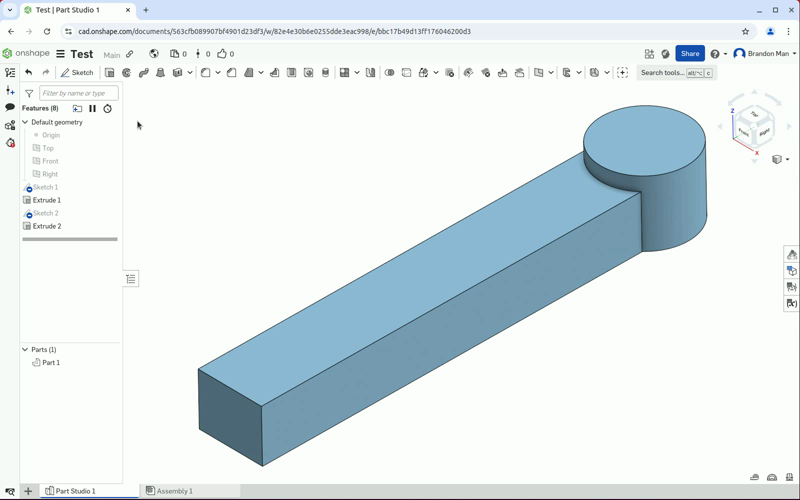
key(down, 2)
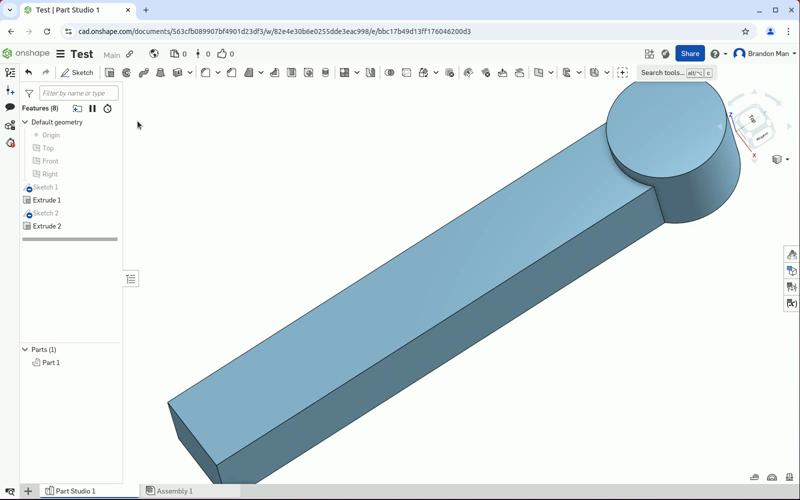
key(up, 2)
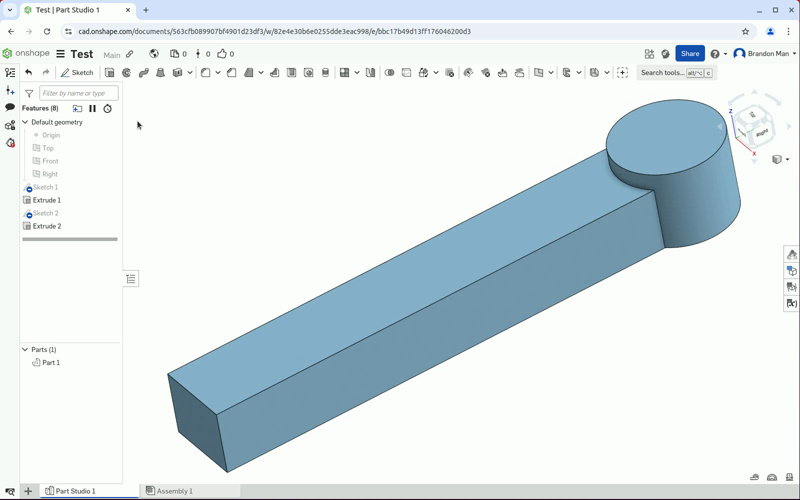
key(right, 2)
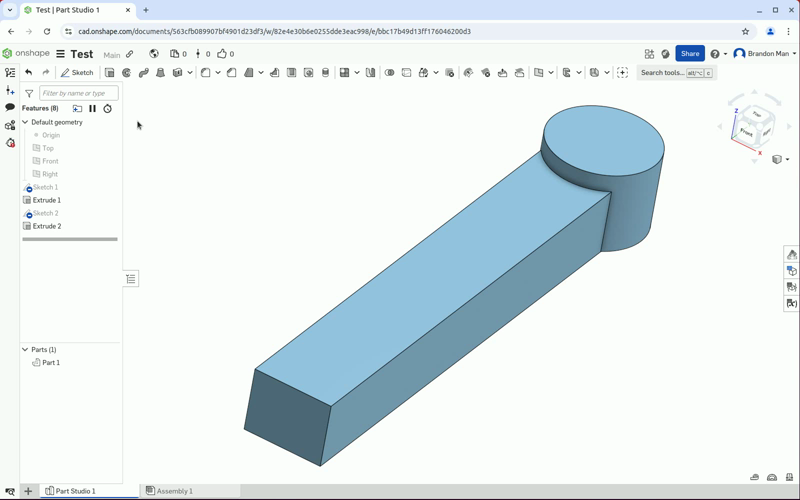
mouse_move(73, 189)
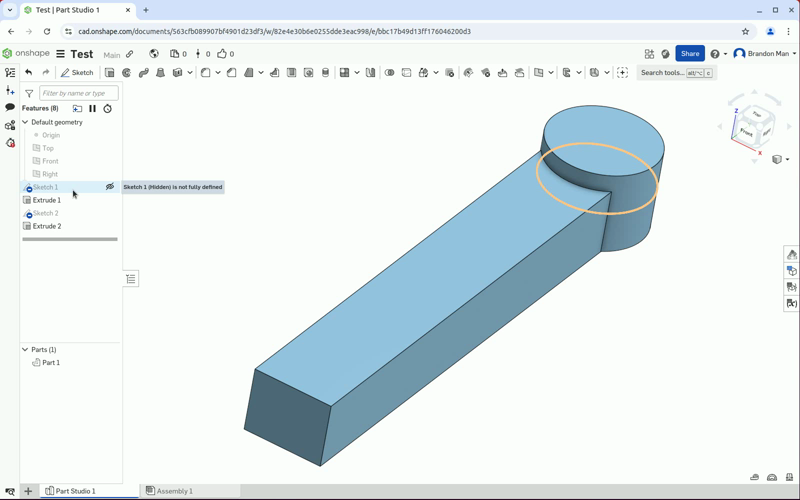
click(73, 189)